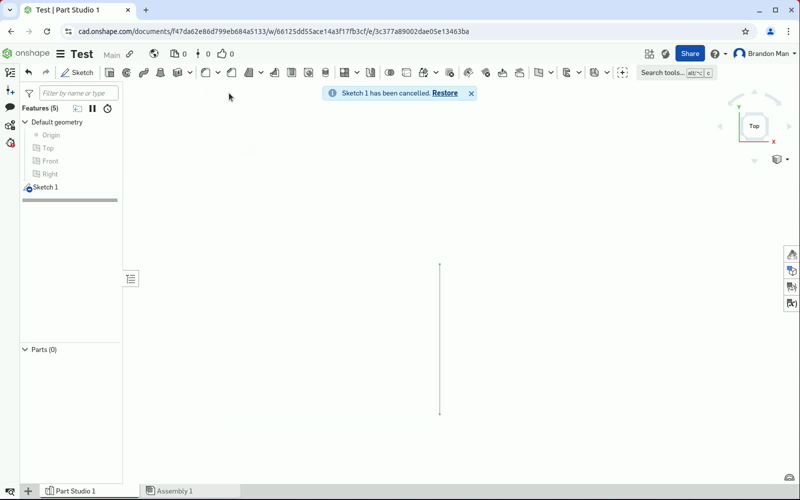
key(shift+h)
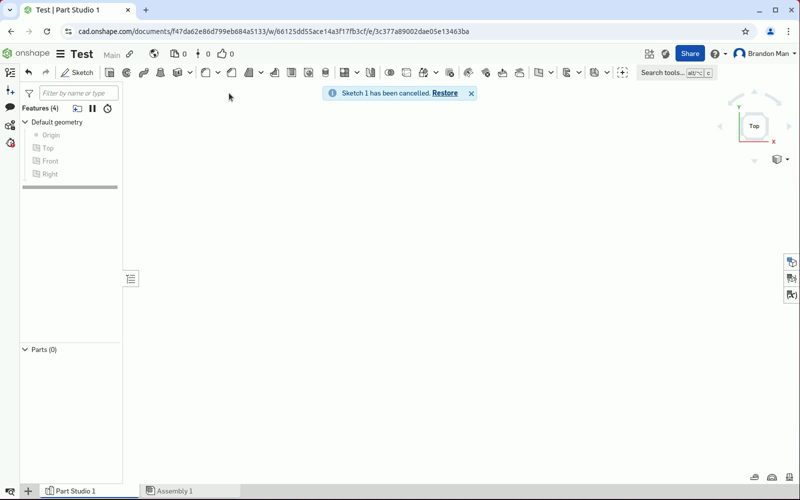
mouse_move(73, 352)
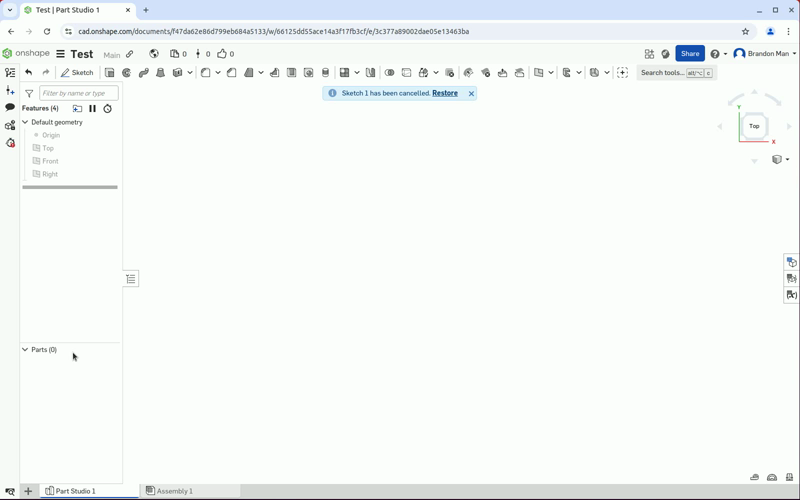
key(y)
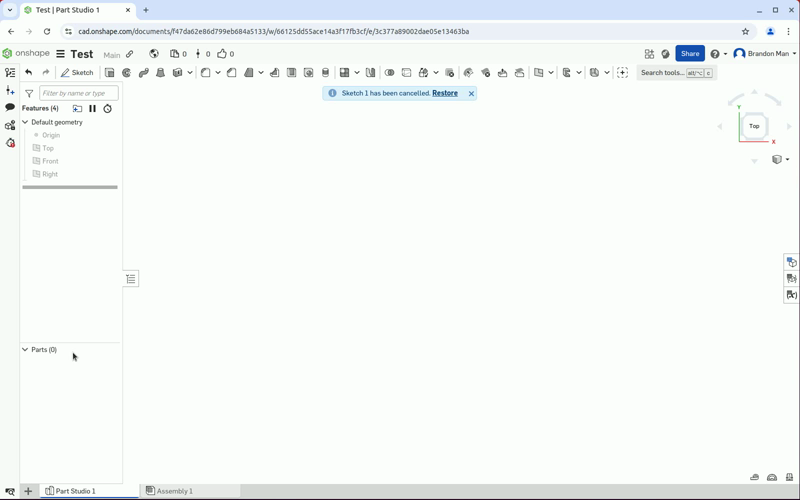
key(shift+p)
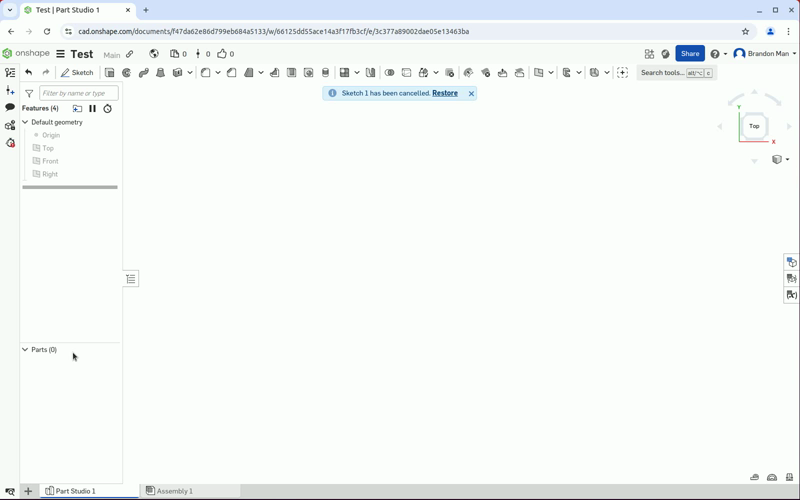
key(space)
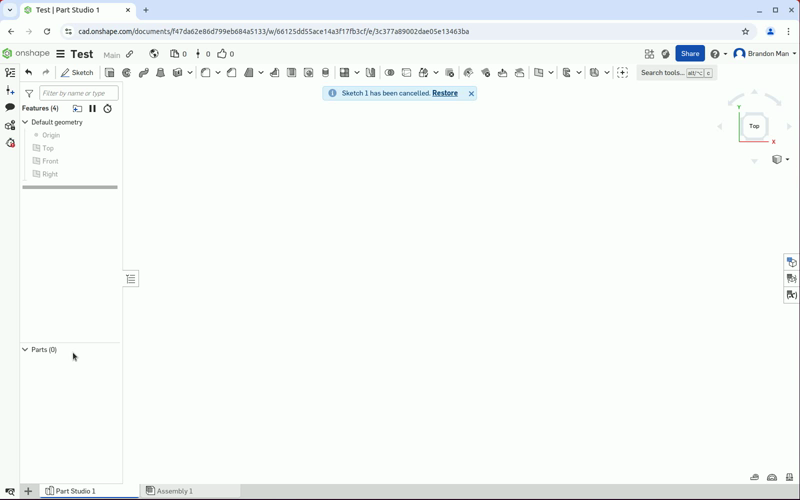
key_down(shift)
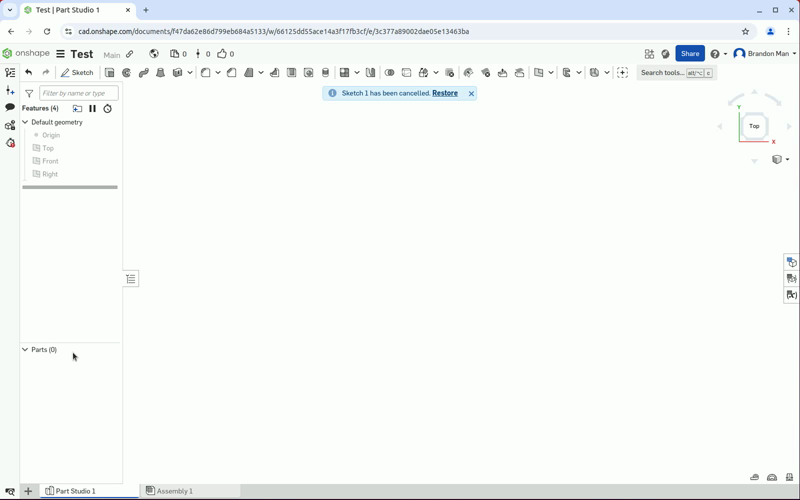
key(up)
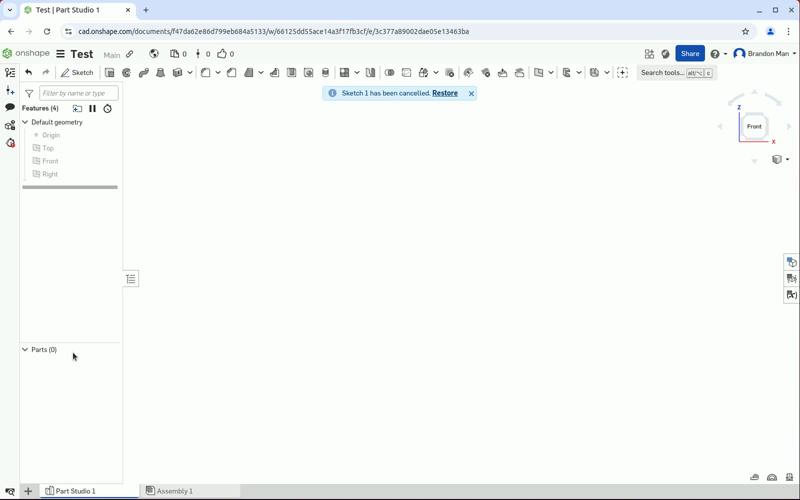
key_up(shift)
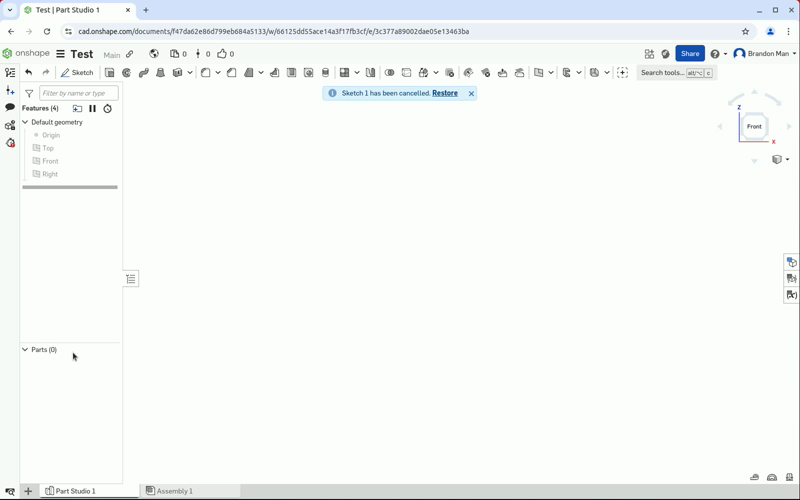
mouse_move(73, 352)
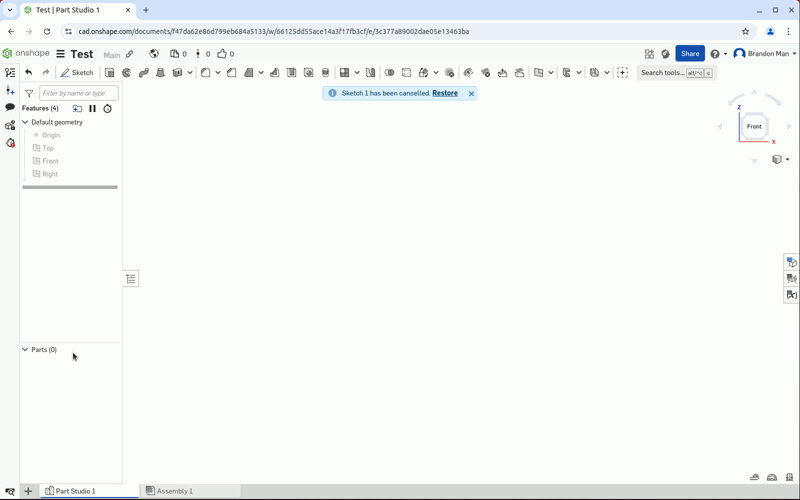
key(shift+y)
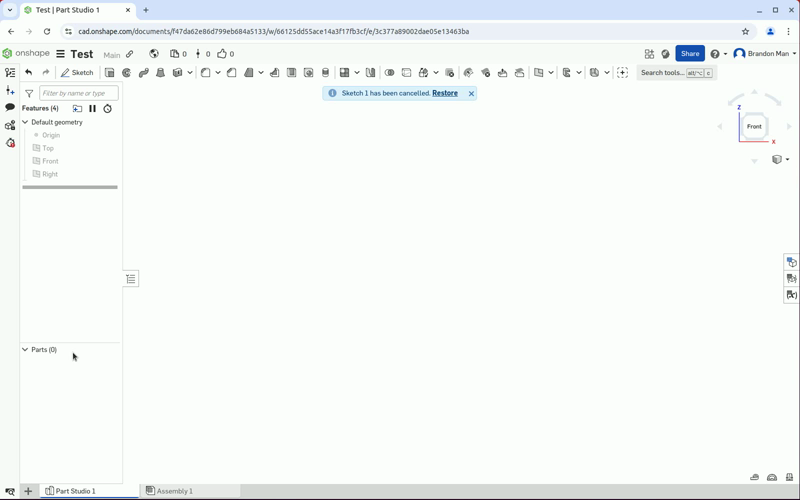
key(shift+s)
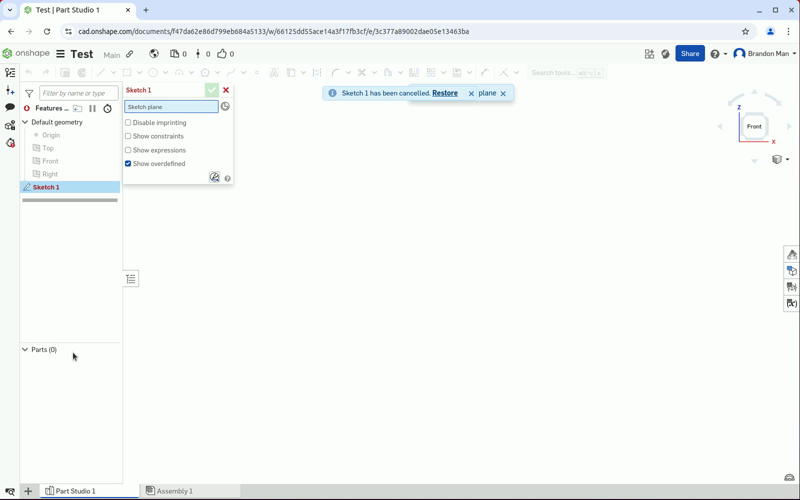
mouse_move(73, 163)
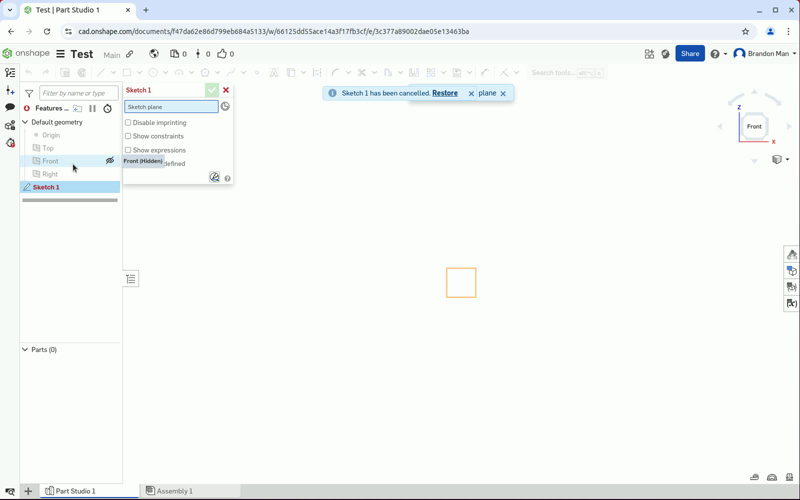
click(73, 163)
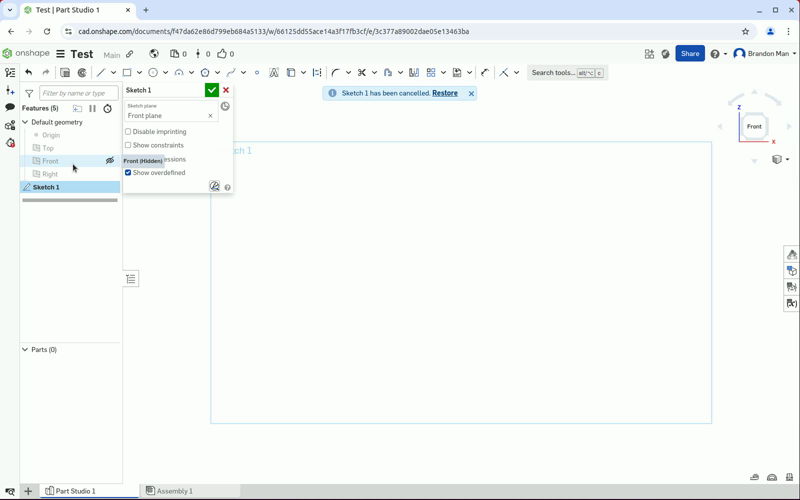
mouse_move(73, 352)
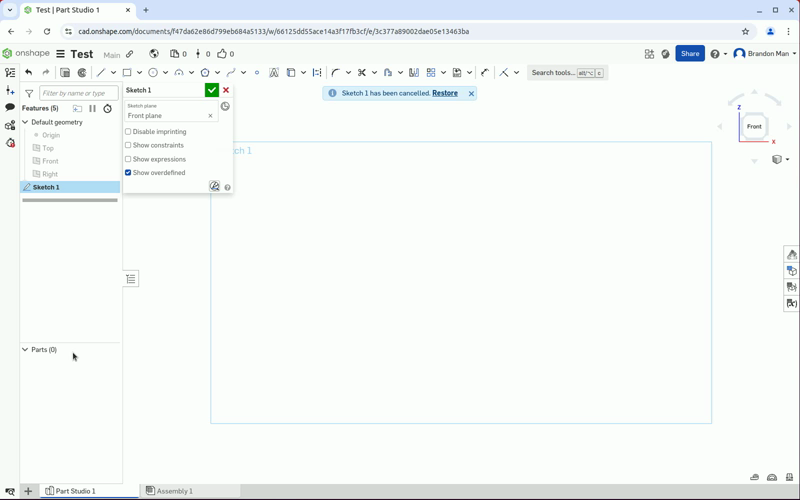
key(y)
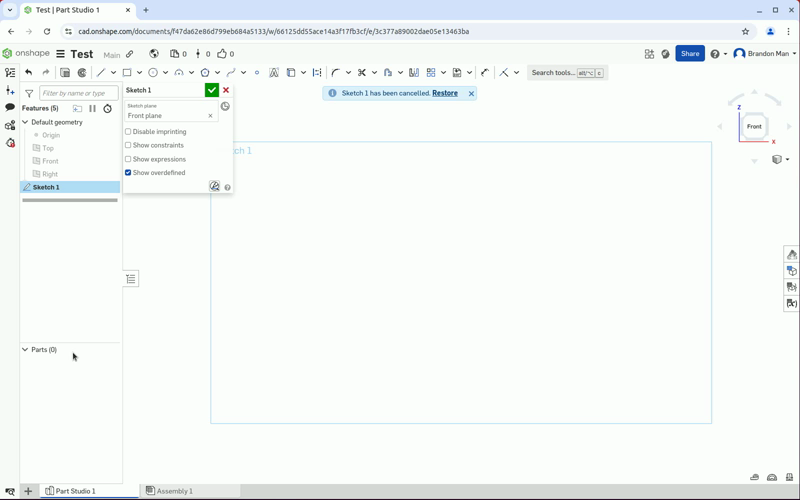
key(l)
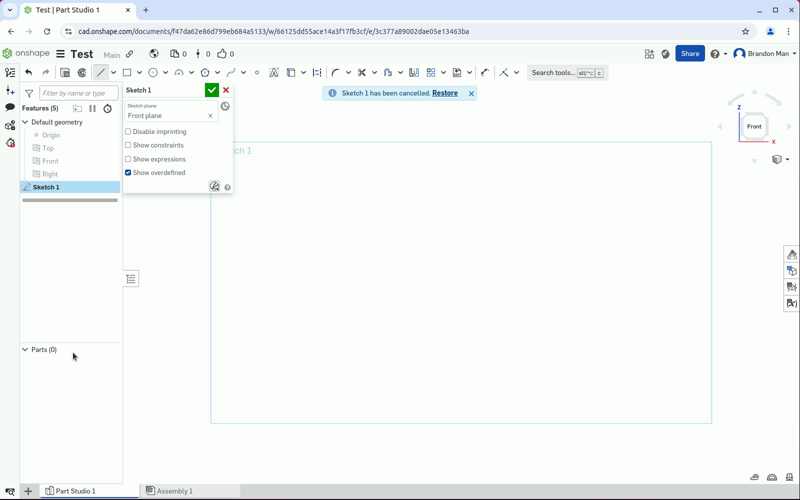
key_down(shift)
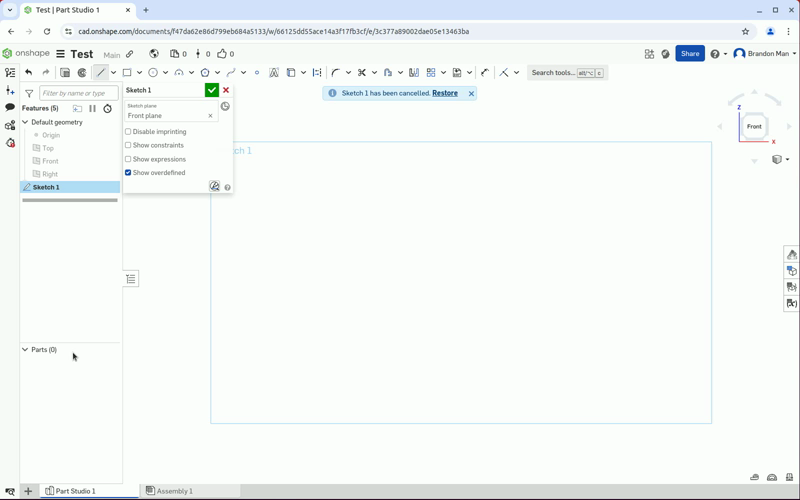
mouse_move(348, 282)
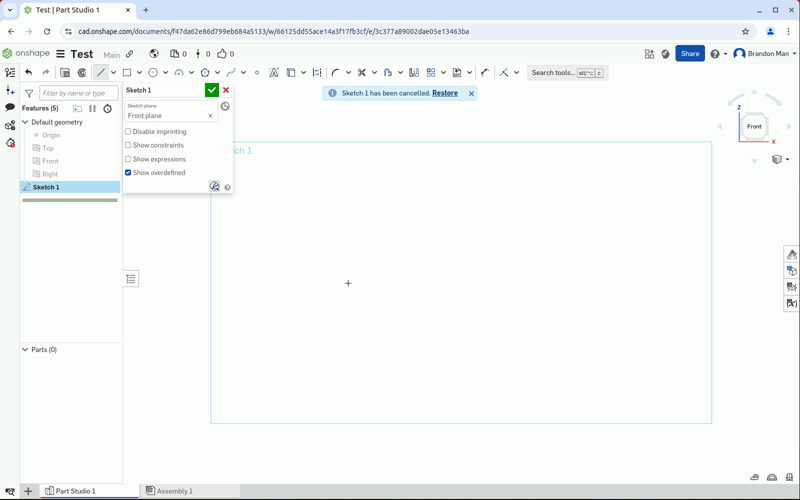
click(348, 282)
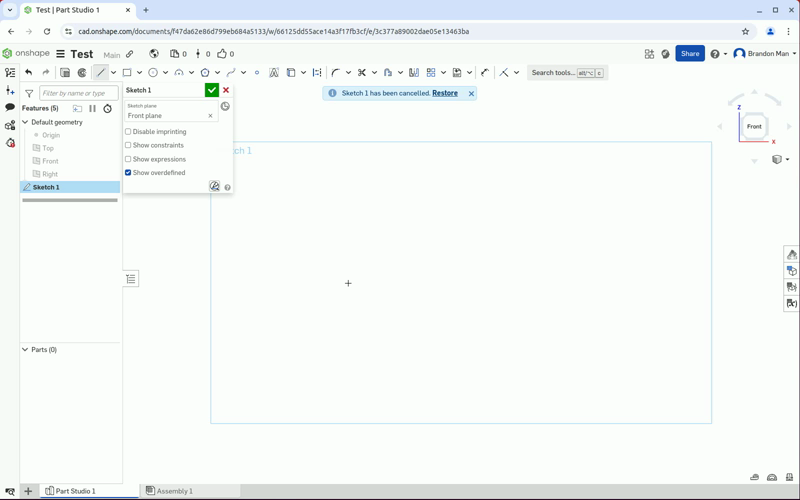
key_up(shift)
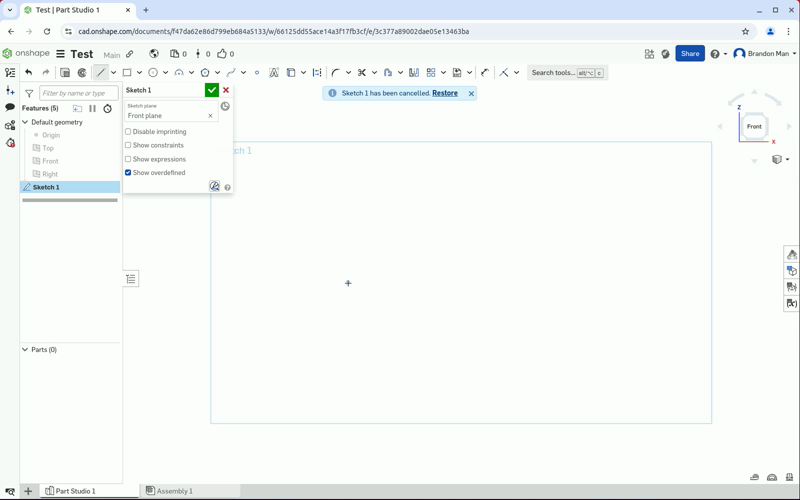
key_down(shift)
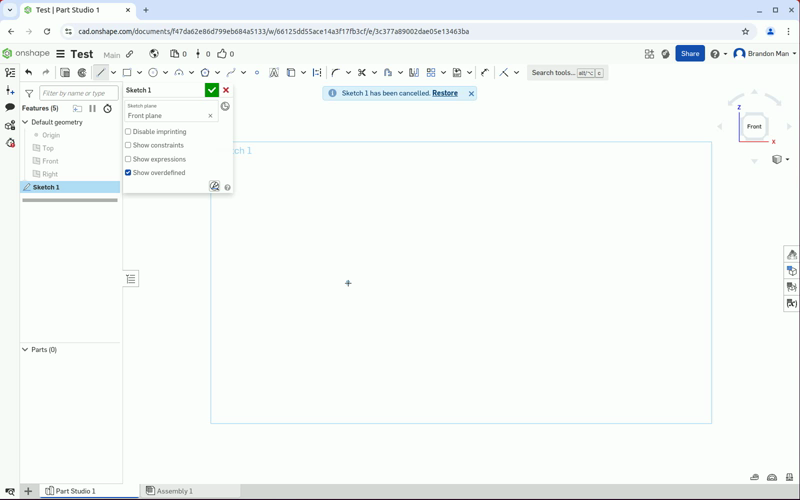
mouse_move(460, 282)
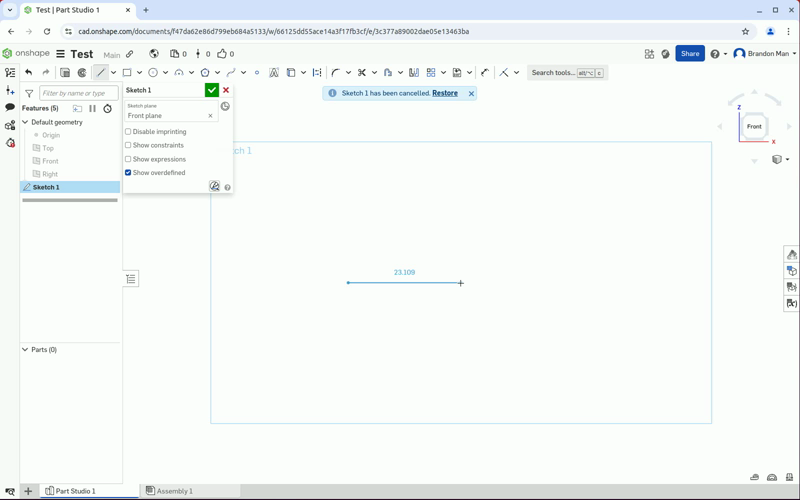
click(460, 282)
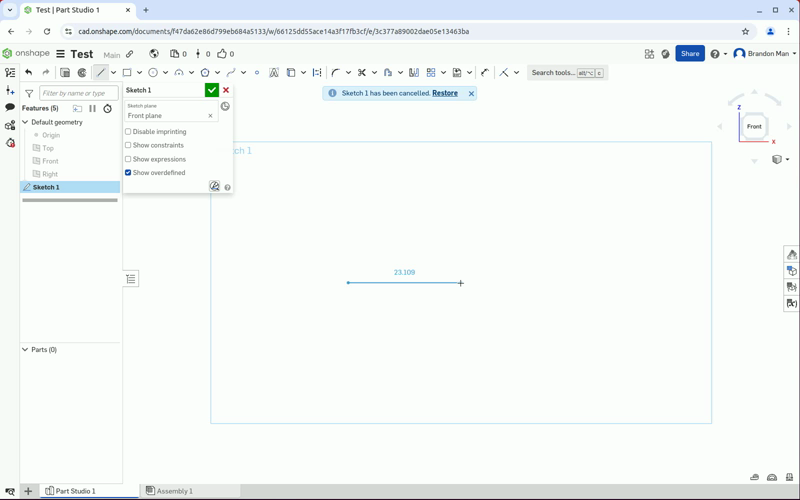
key_up(shift)
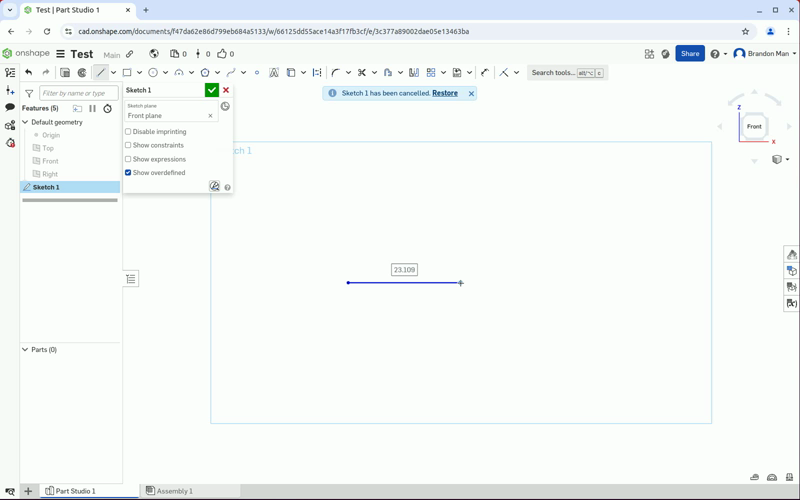
key_down(shift)
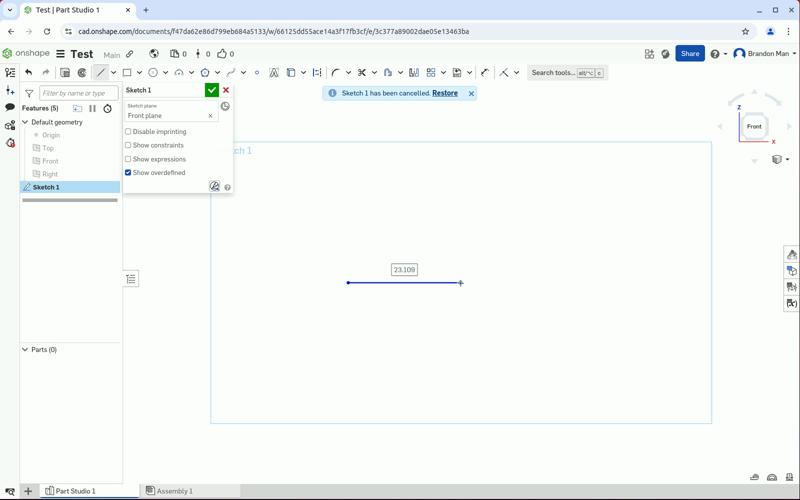
mouse_move(460, 170)
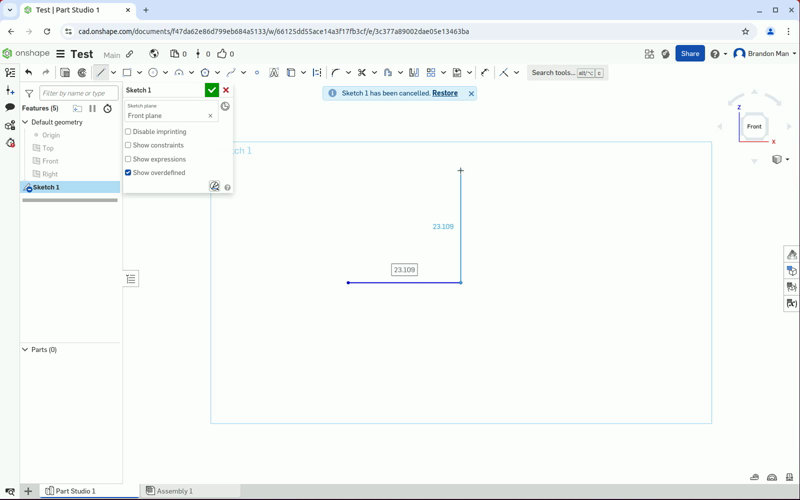
click(460, 170)
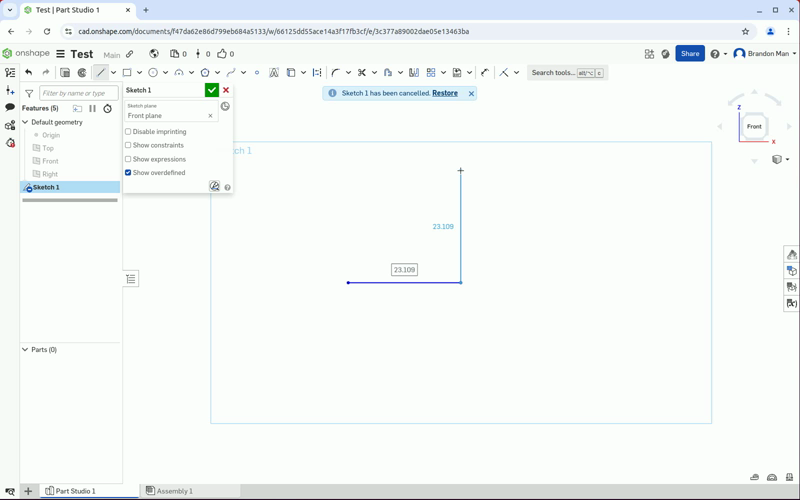
key_up(shift)
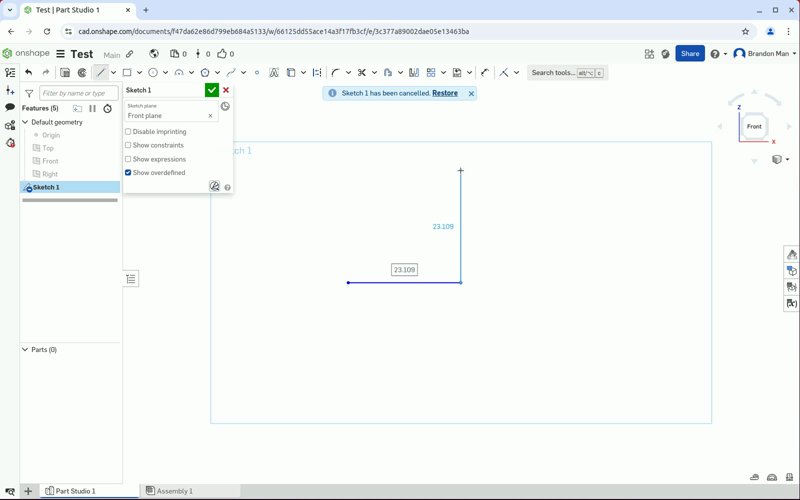
key_down(shift)
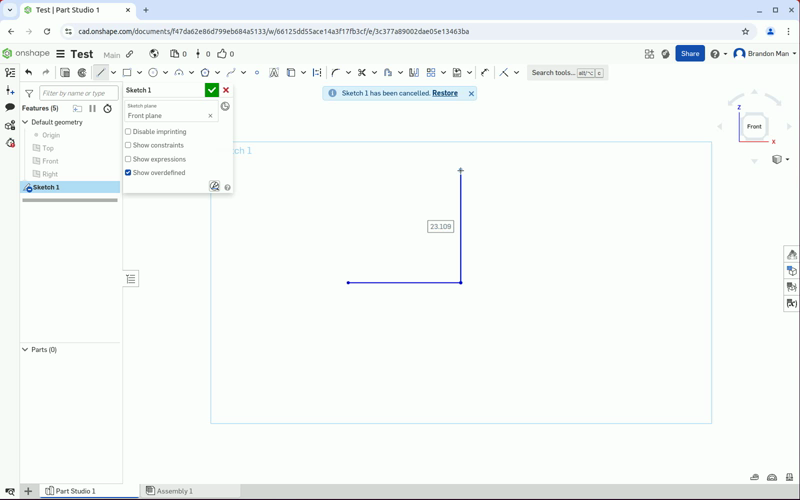
mouse_move(348, 170)
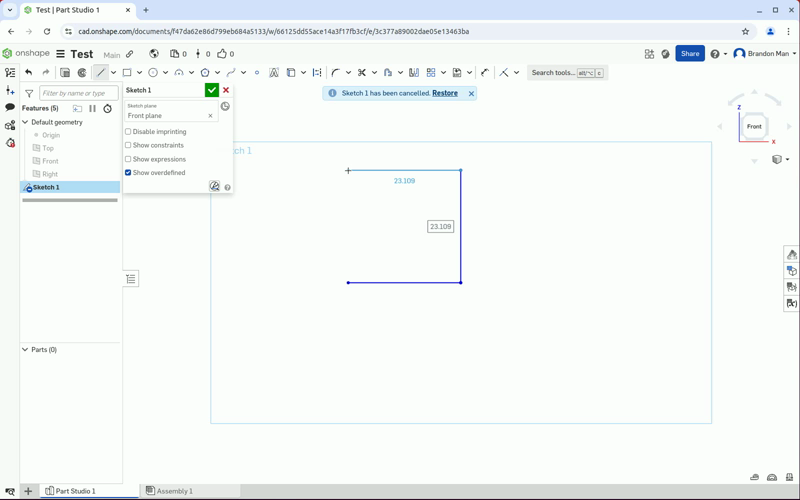
click(348, 170)
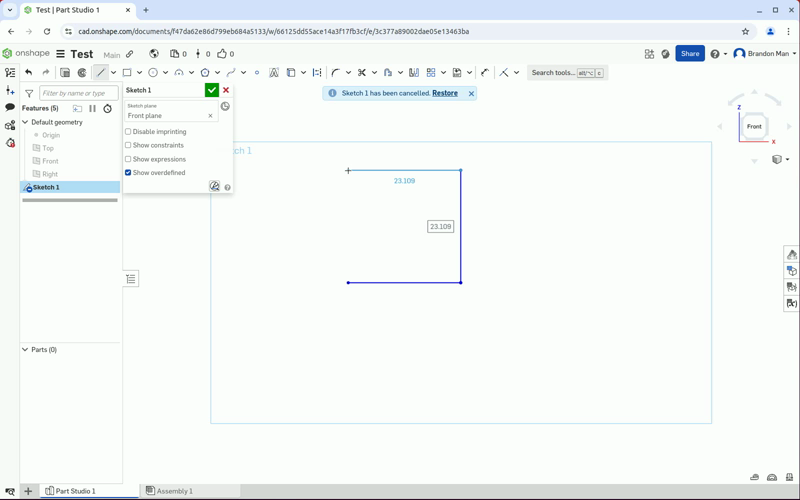
key_up(shift)
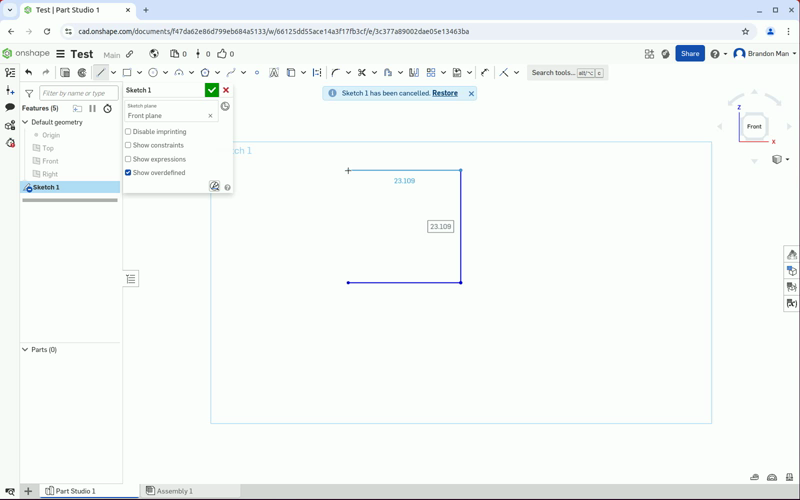
key_down(shift)
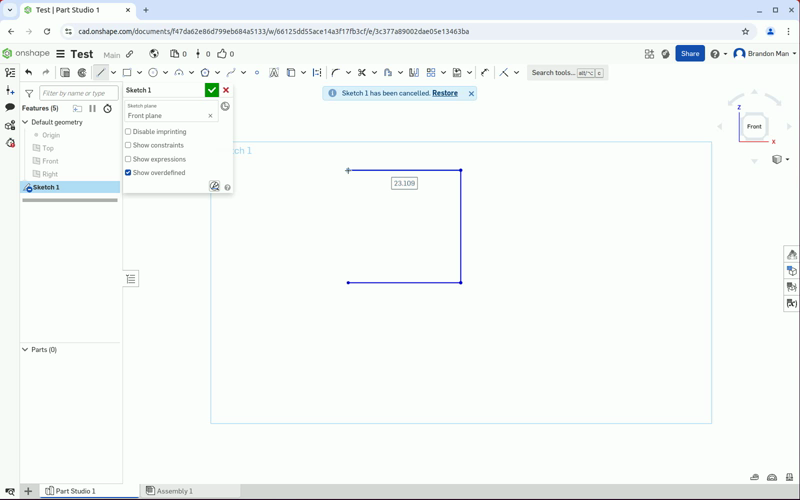
mouse_move(348, 282)
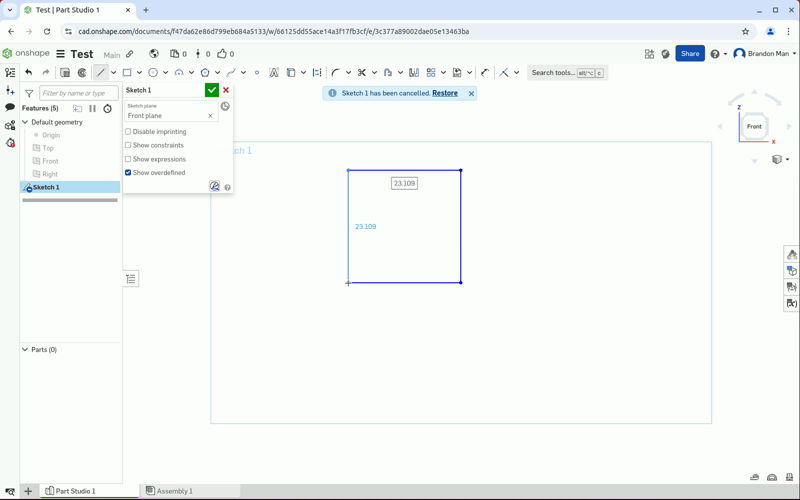
key_up(shift)
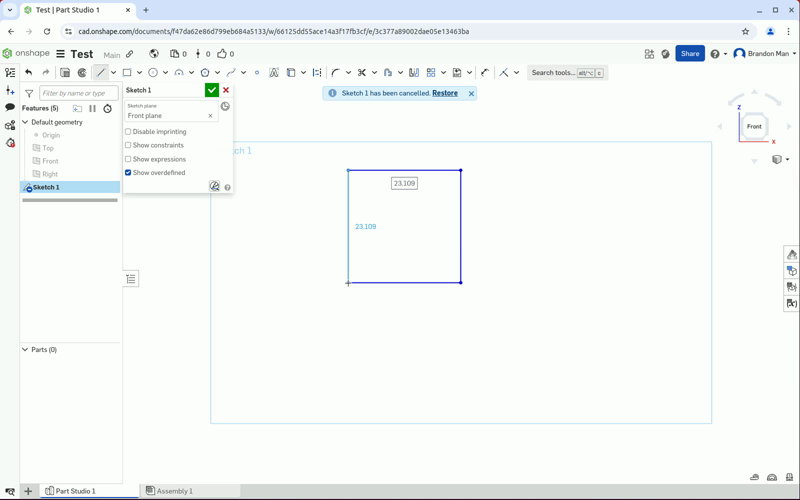
click(348, 282)
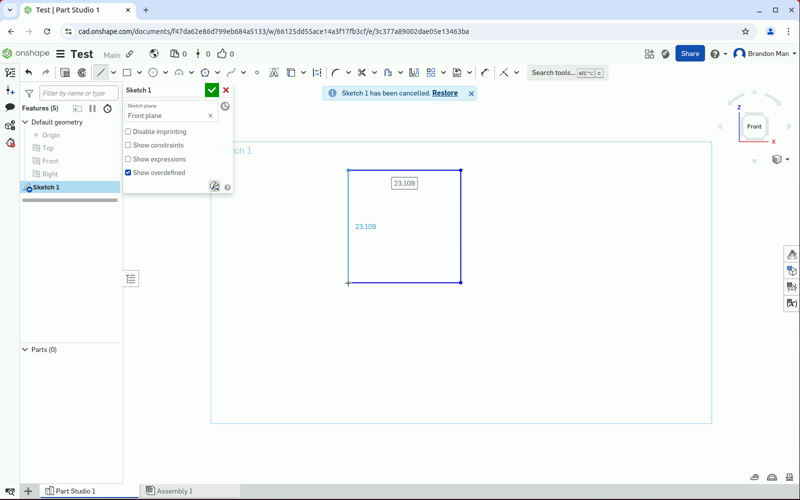
key(esc)
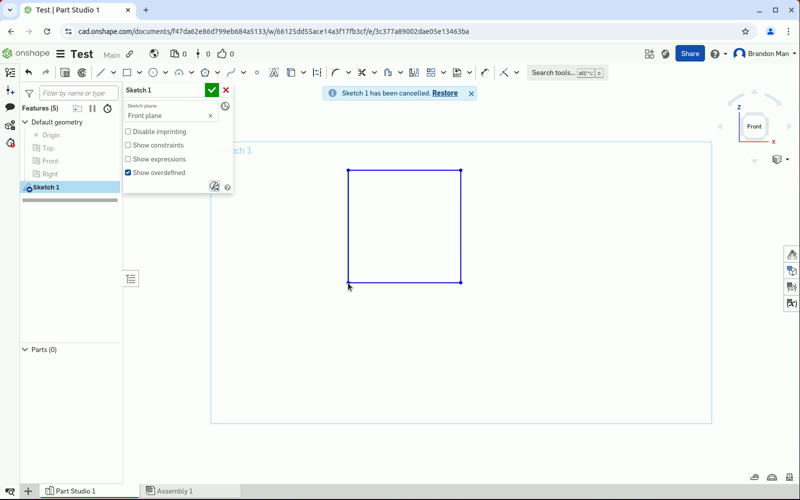
mouse_move(411, 185)
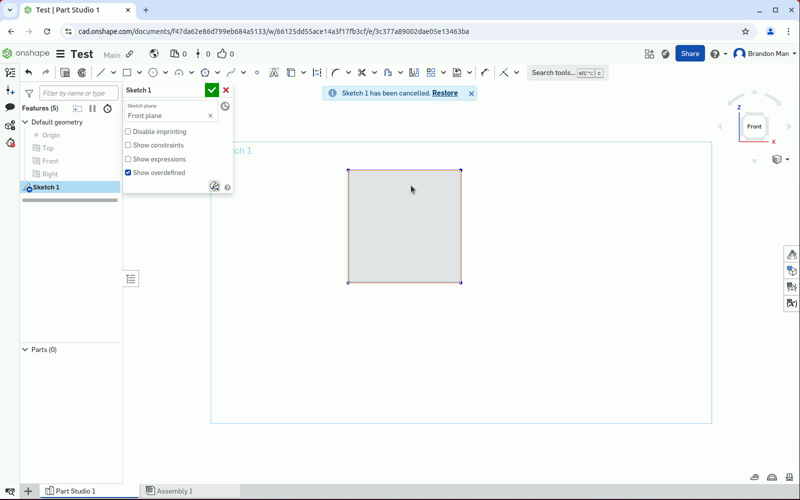
click(411, 185)
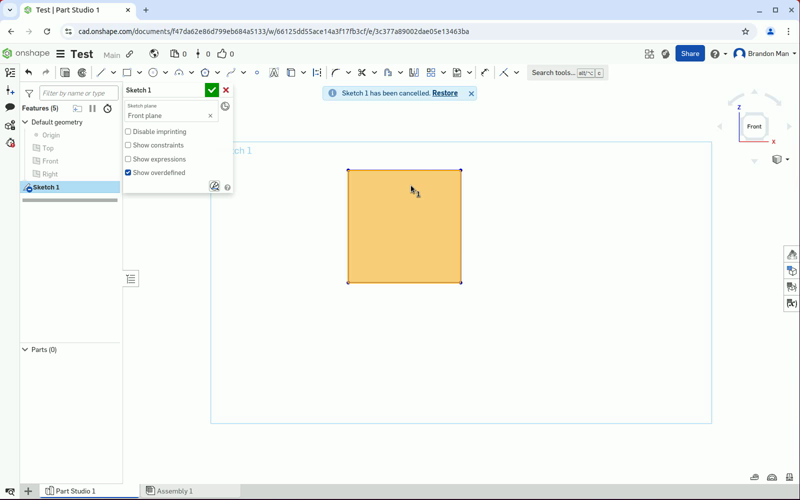
mouse_move(73, 352)
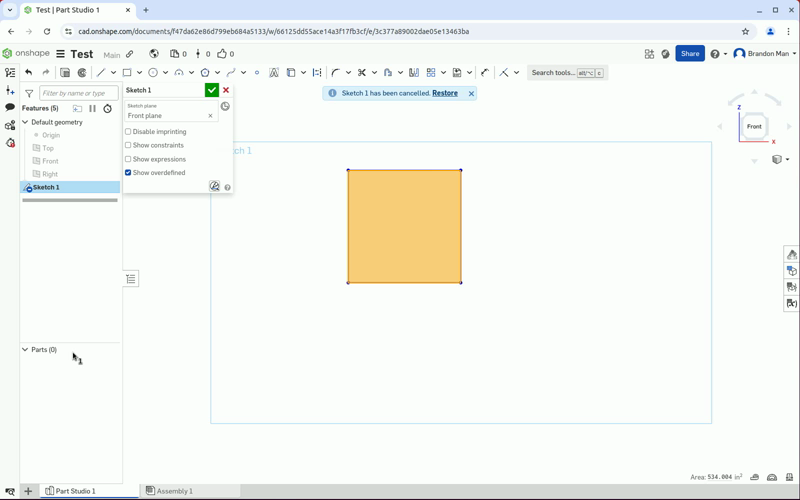
key(shift+y)
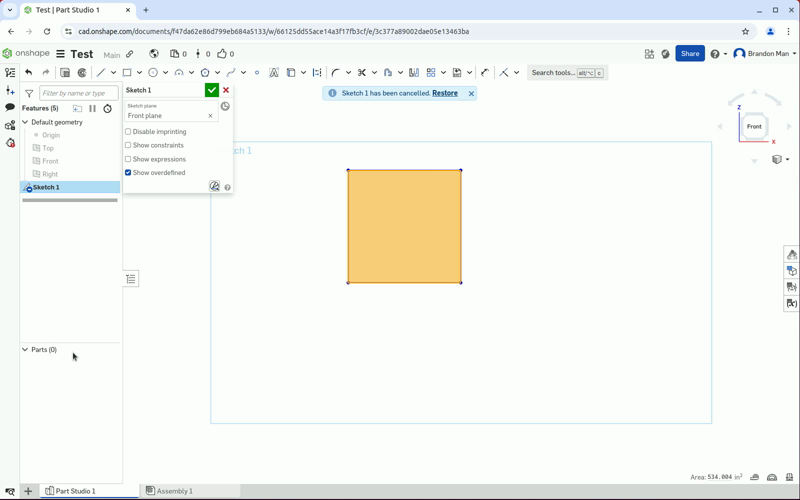
key(shift+e)
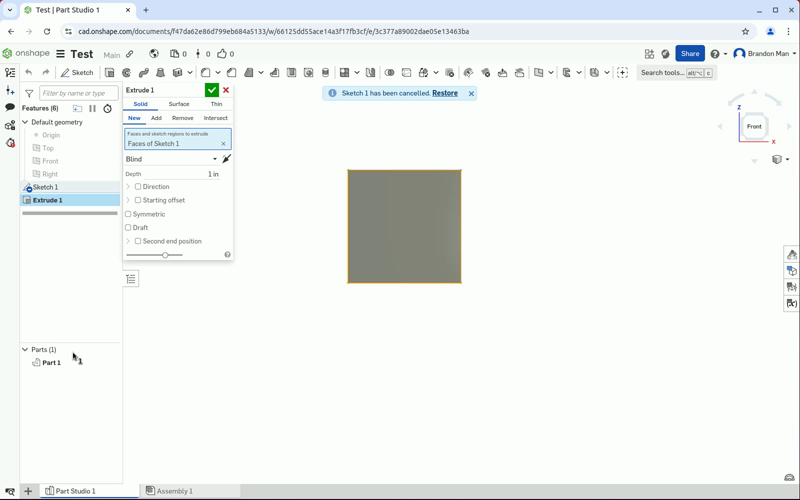
mouse_move(143, 106)
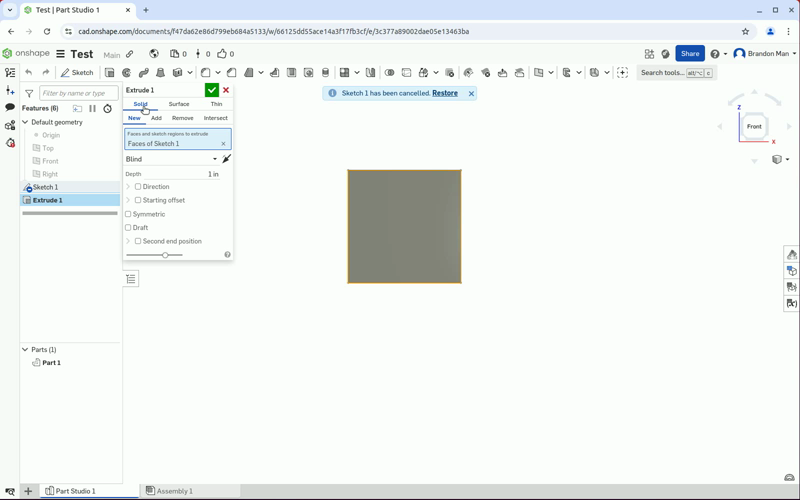
click(143, 106)
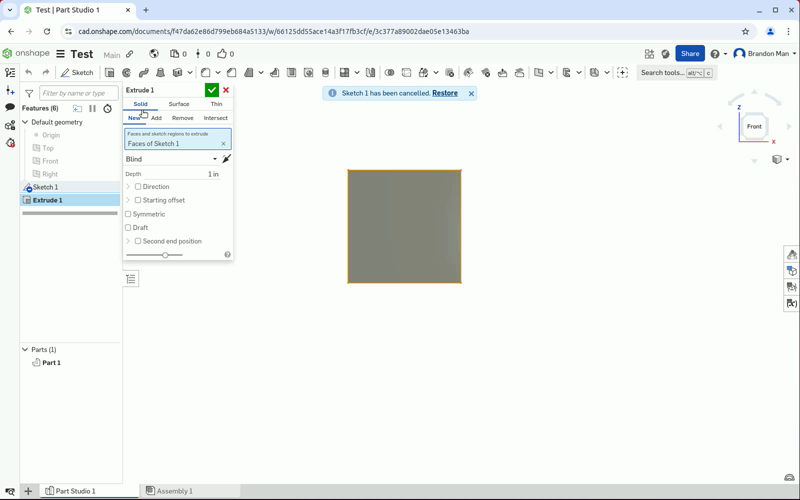
mouse_move(137, 120)
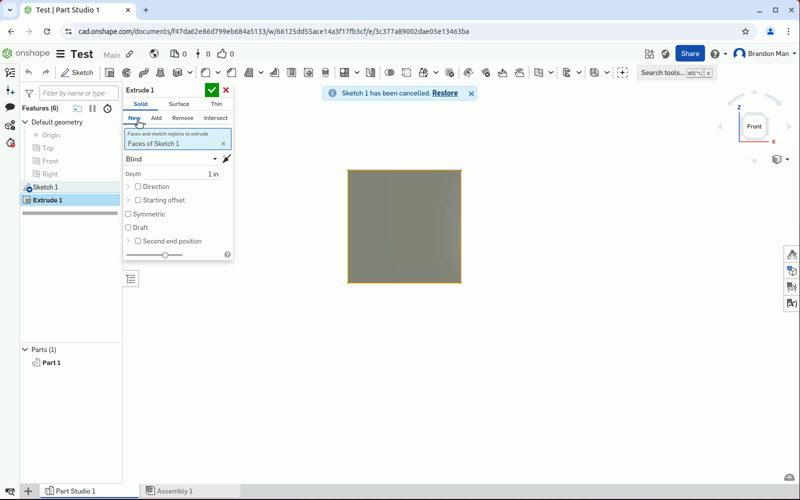
click(137, 120)
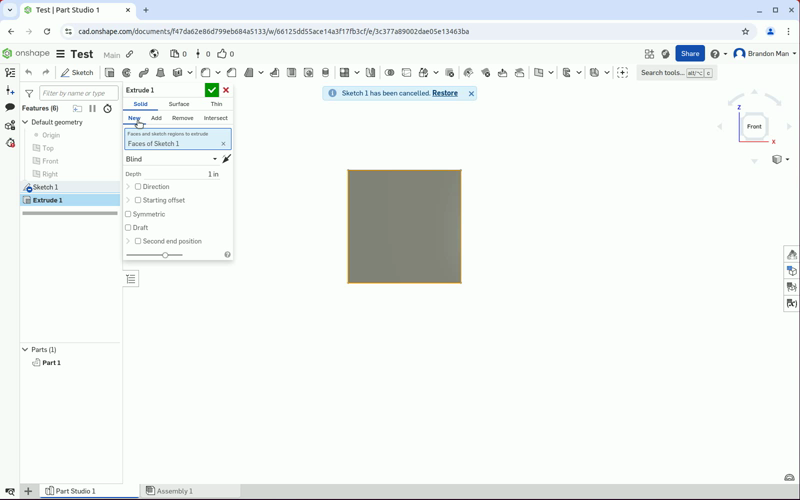
key(tab, 4)
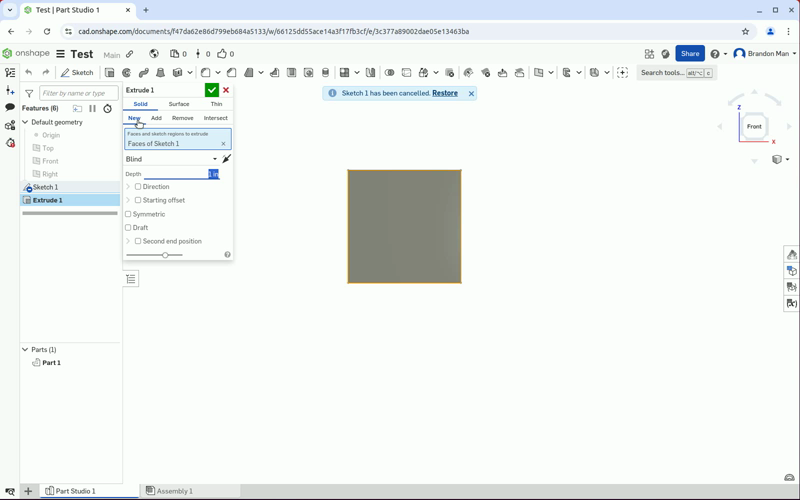
text(23.108)
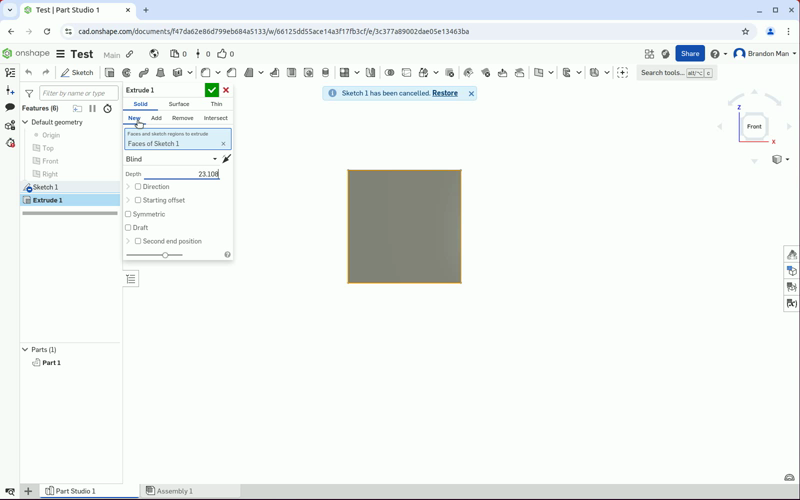
key(enter)
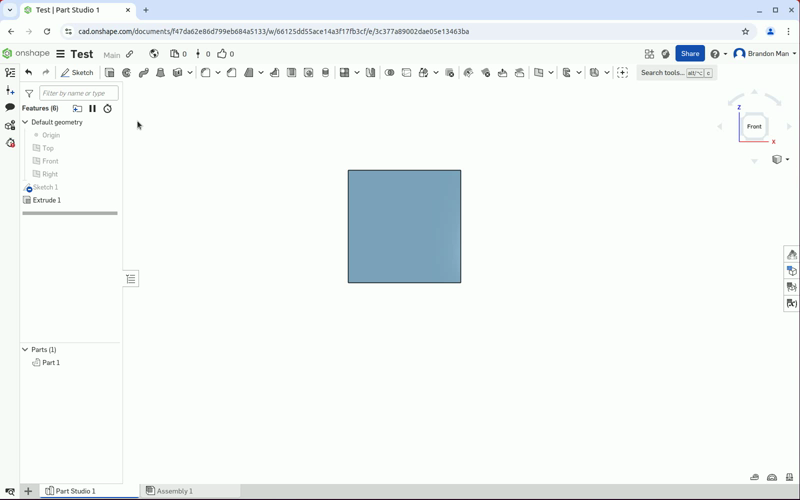
key(shift+h)
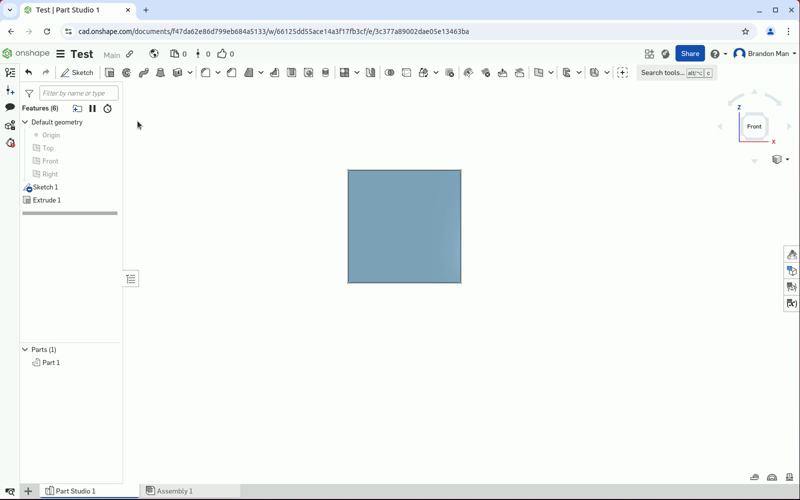
key(shift+h)
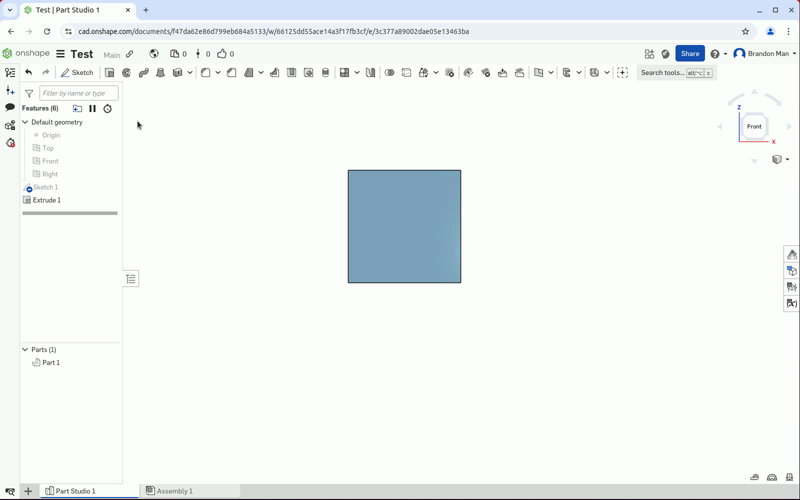
mouse_move(73, 189)
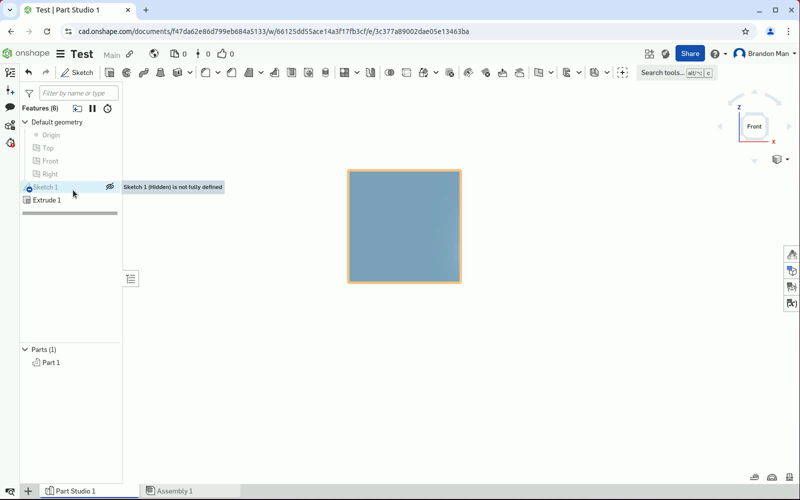
click(73, 189)
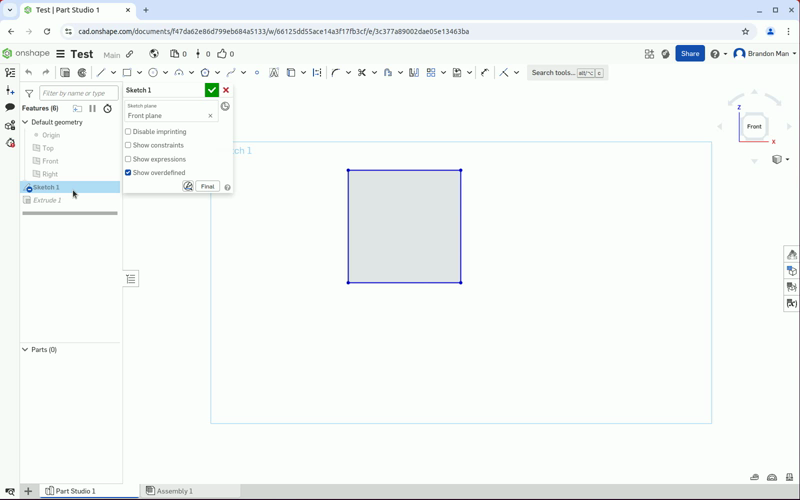
mouse_move(229, 92)
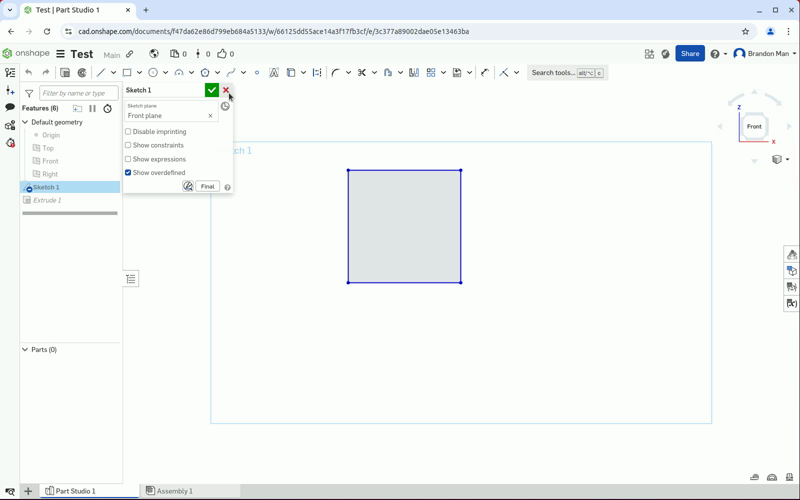
click(229, 92)
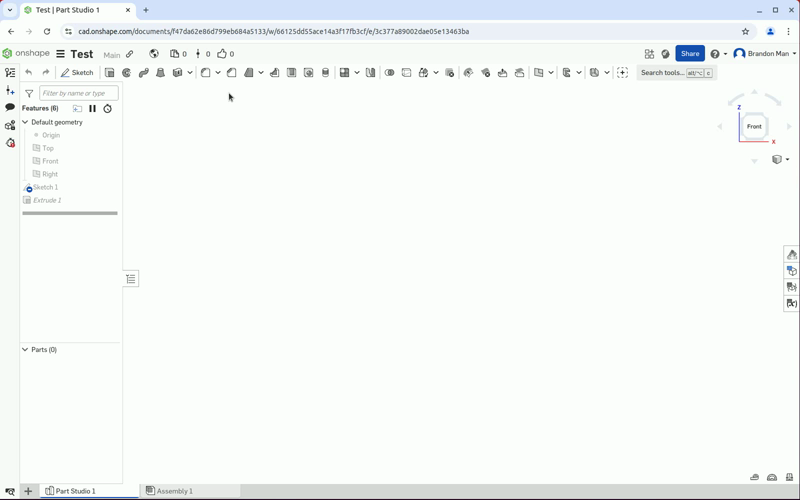
mouse_move(541, 75)
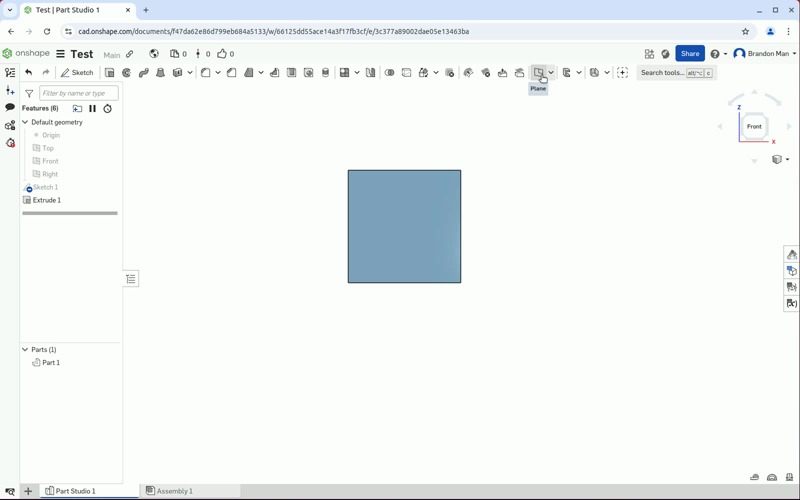
click(541, 75)
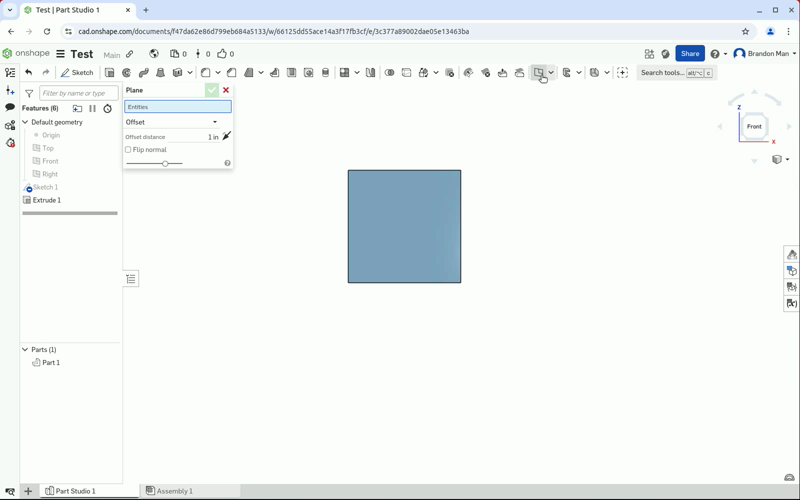
mouse_move(73, 163)
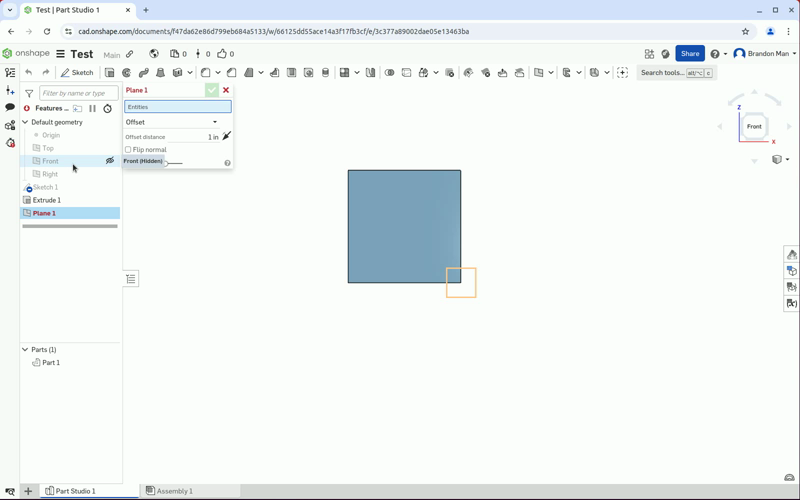
click(73, 163)
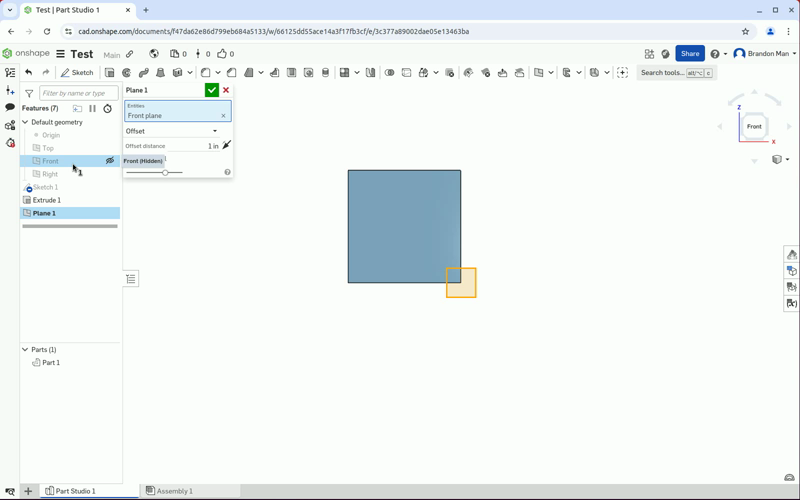
key(tab, 2)
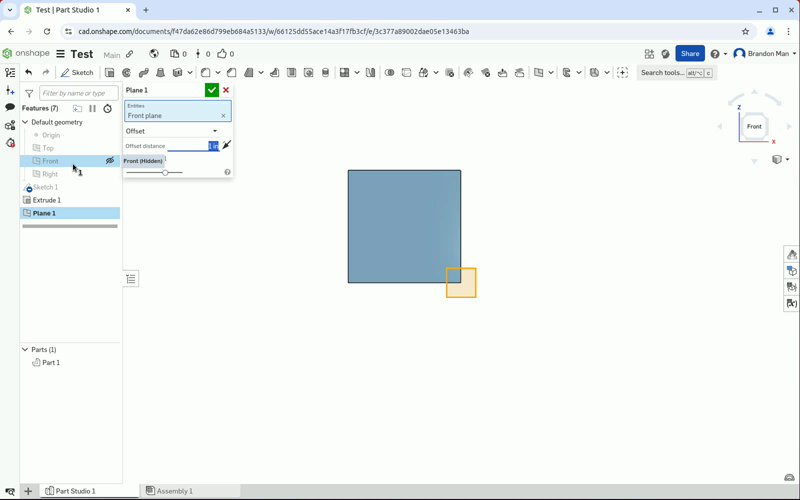
text(23.108)
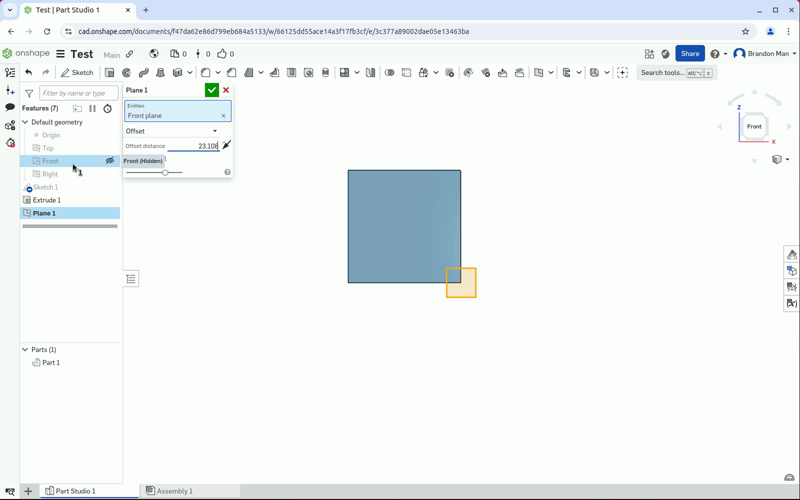
key(enter, 2)
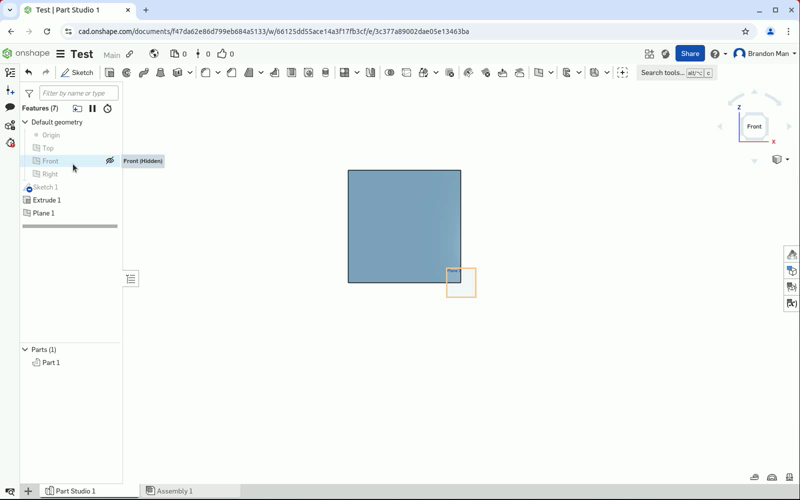
key(shift+s)
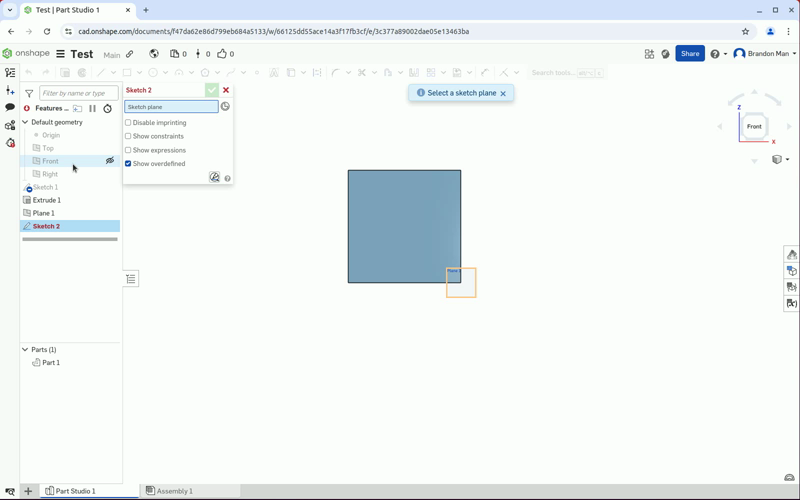
mouse_move(73, 215)
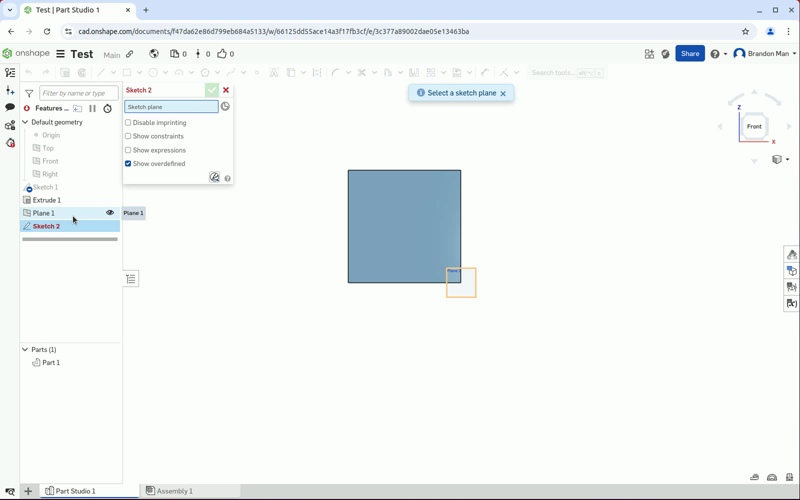
click(73, 215)
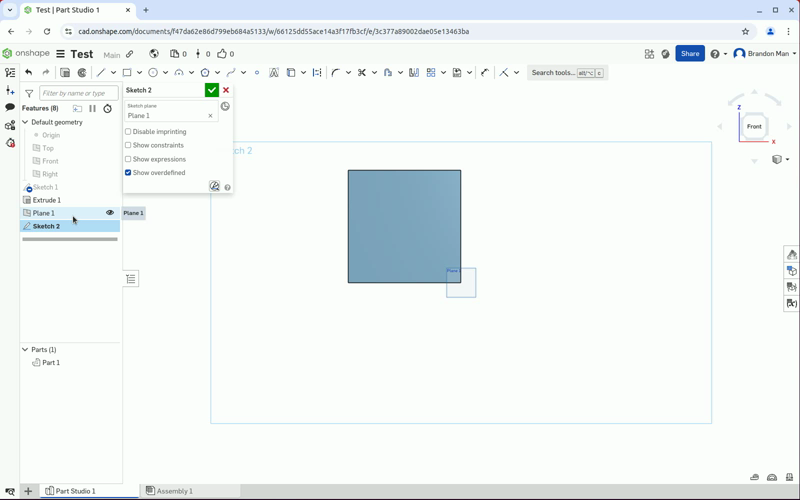
mouse_move(73, 352)
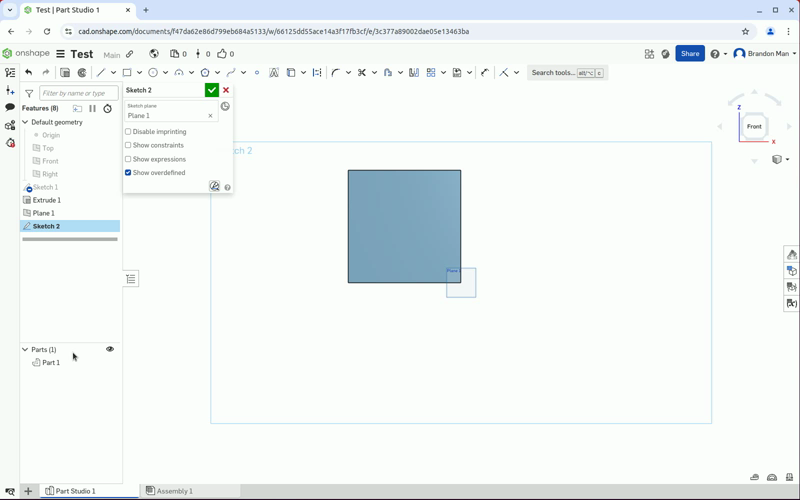
key(y)
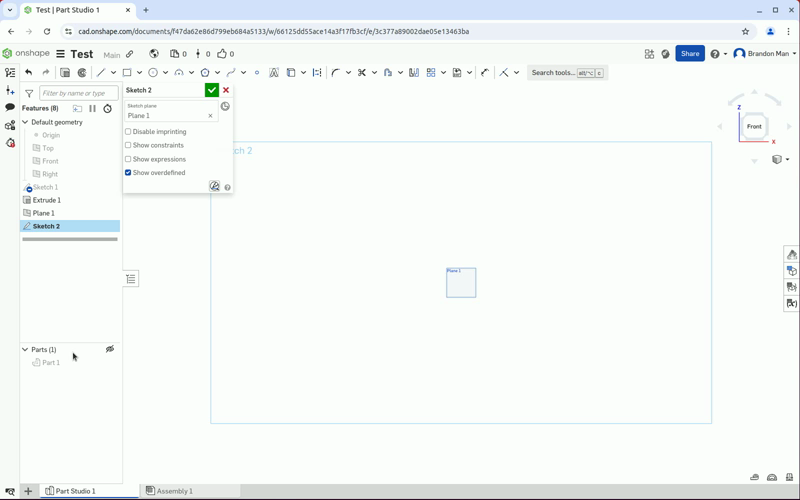
key(l)
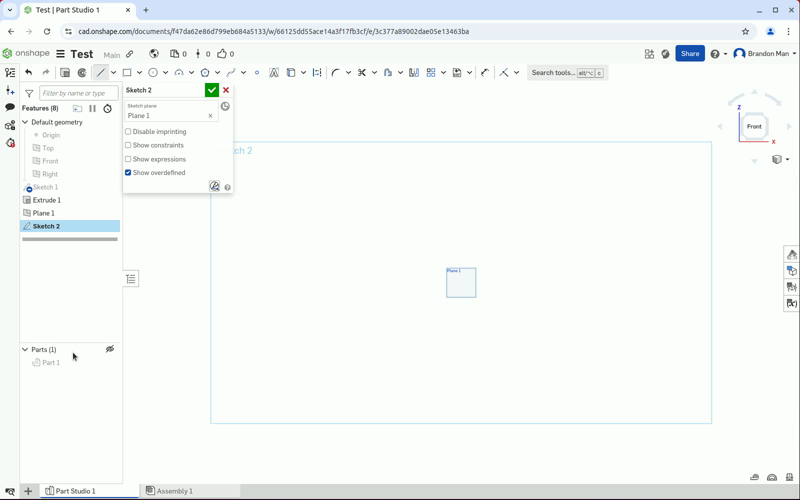
key_down(shift)
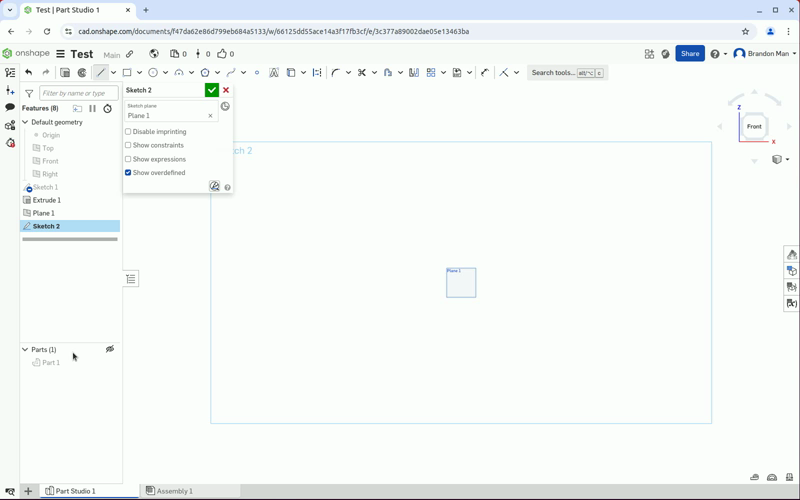
mouse_move(348, 226)
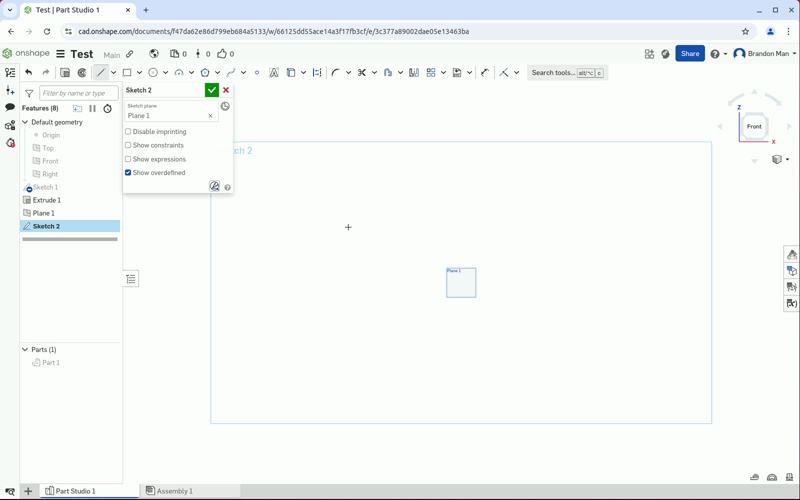
click(348, 226)
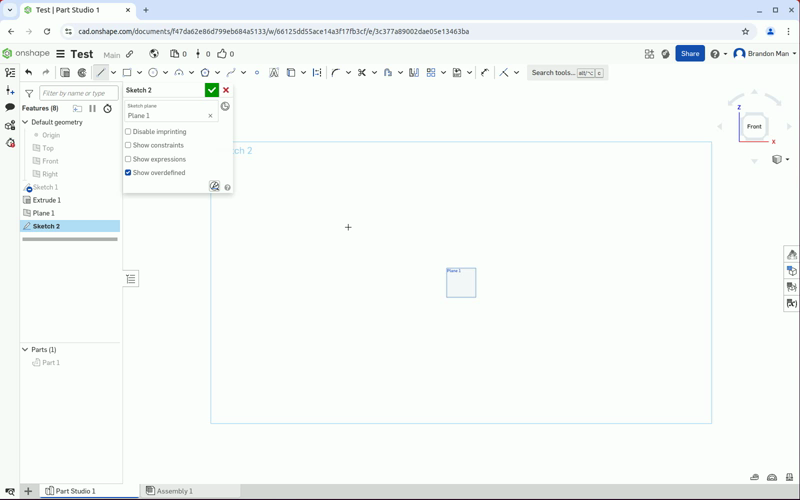
key_up(shift)
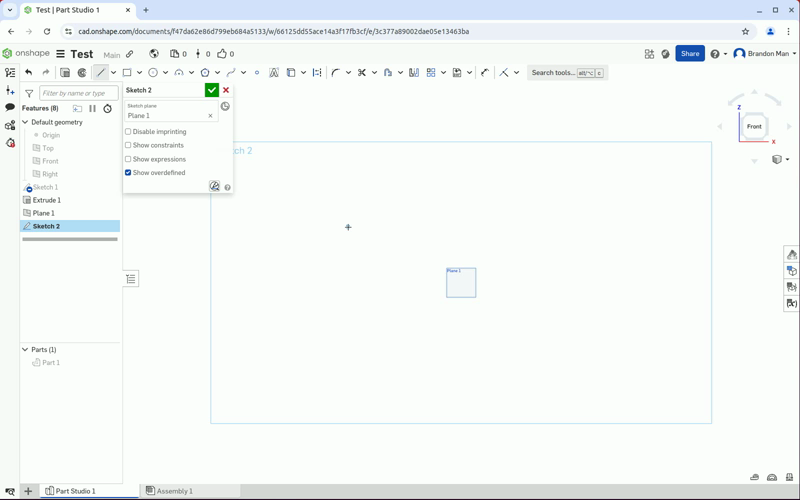
key_down(shift)
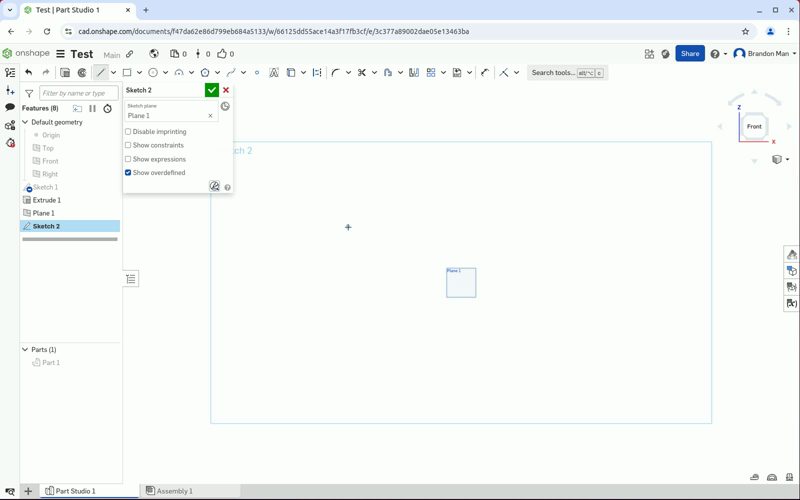
mouse_move(378, 226)
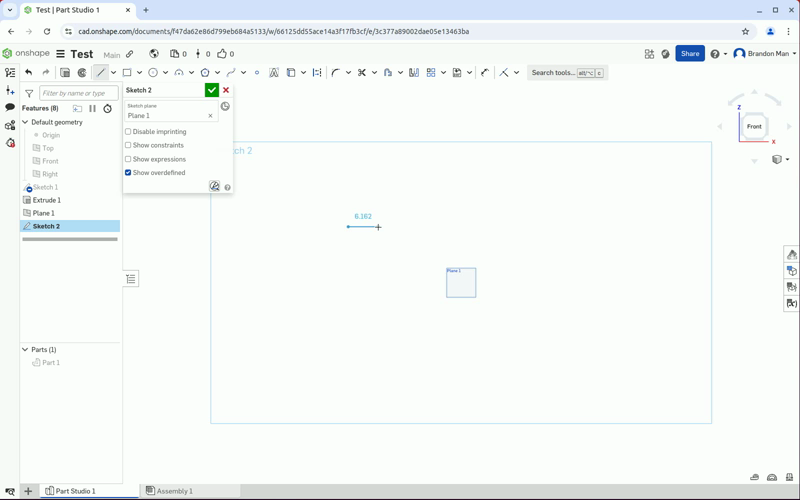
mouse_move(404, 226)
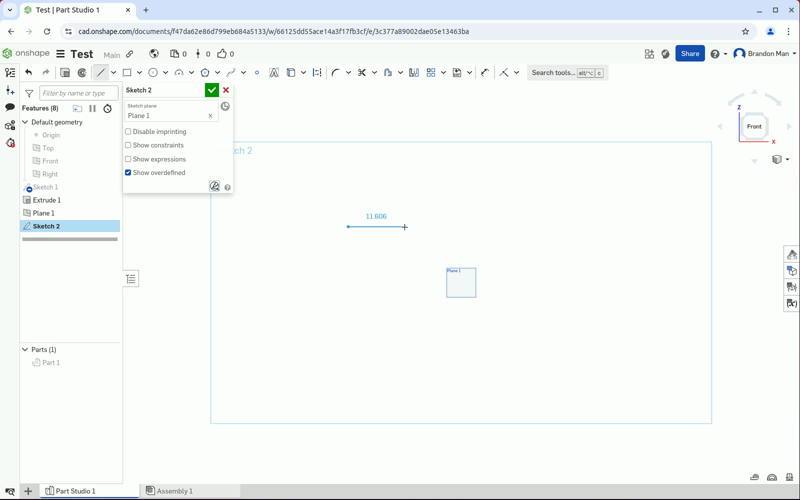
click(404, 226)
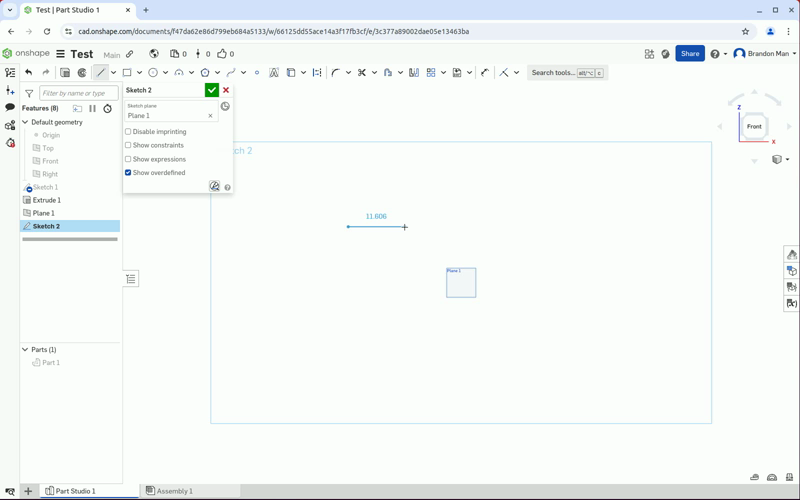
key_up(shift)
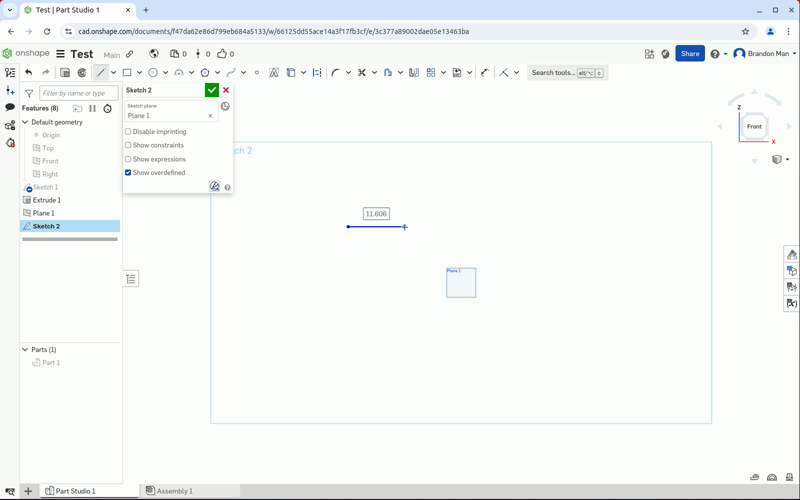
key_down(shift)
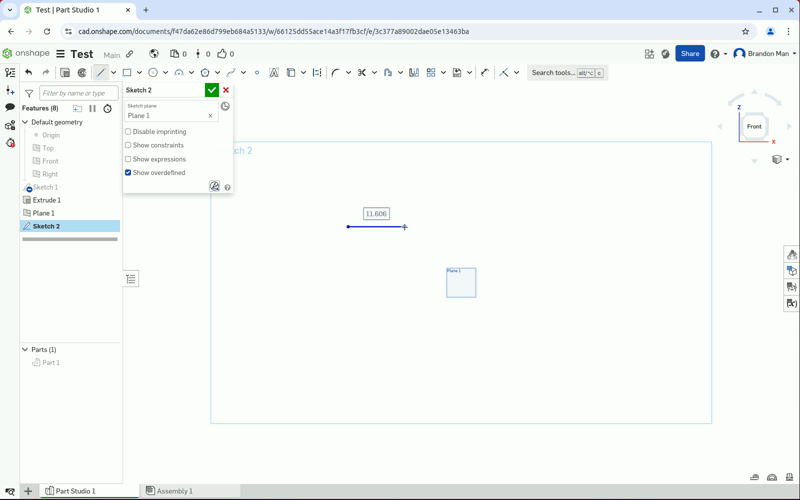
mouse_move(434, 226)
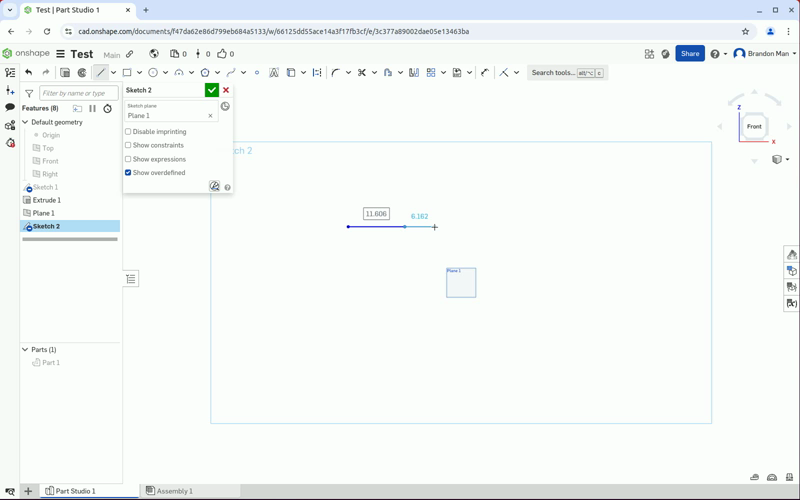
mouse_move(404, 169)
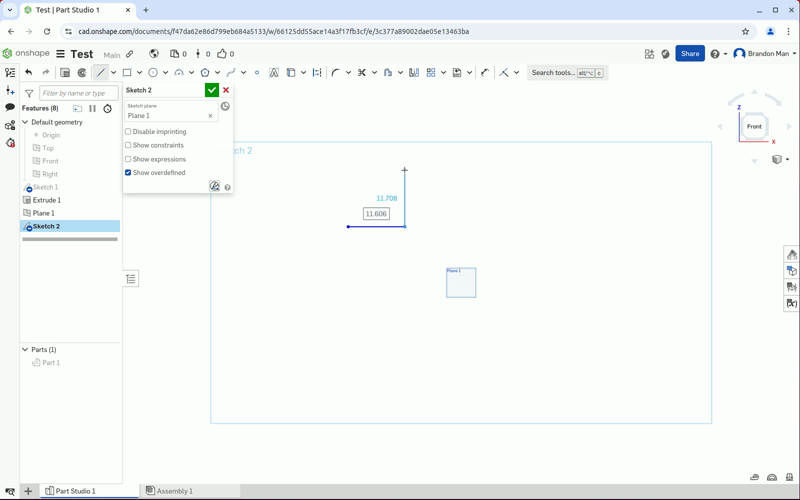
click(404, 169)
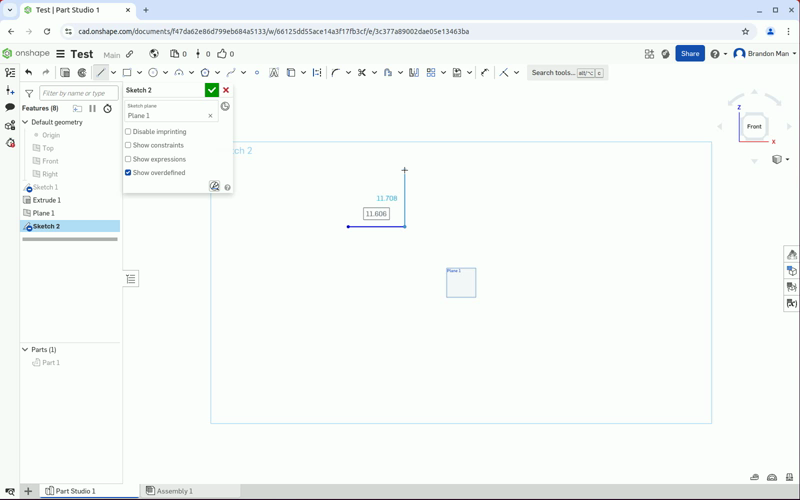
key_up(shift)
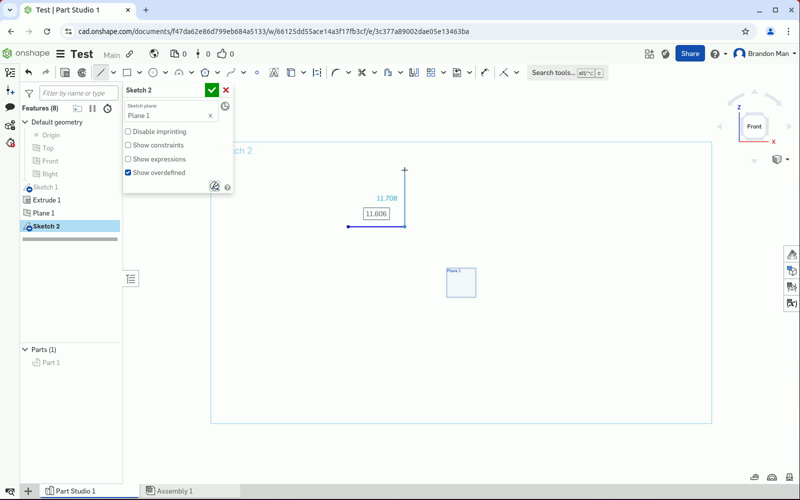
key_down(shift)
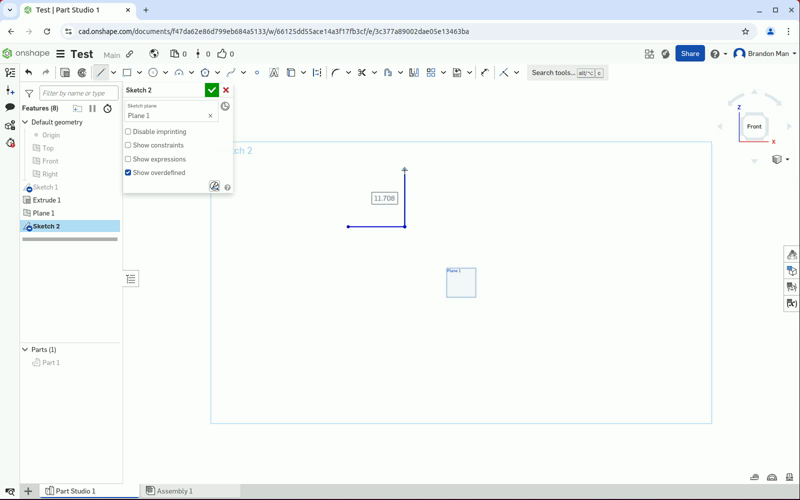
mouse_move(434, 169)
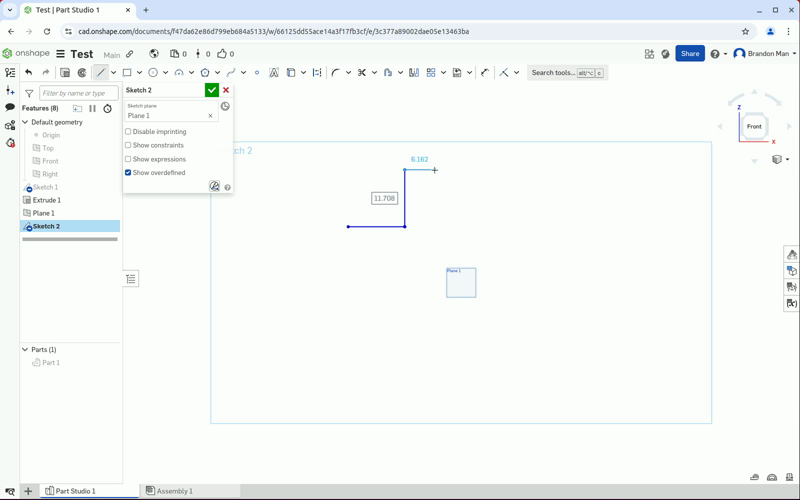
mouse_move(348, 169)
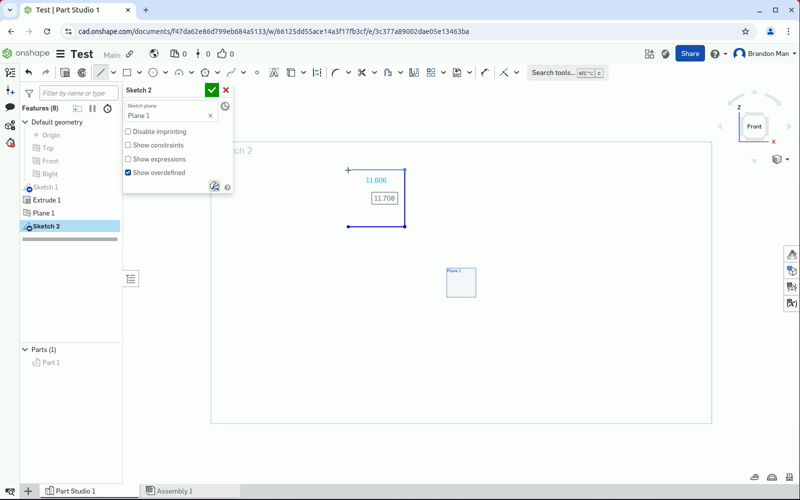
click(348, 169)
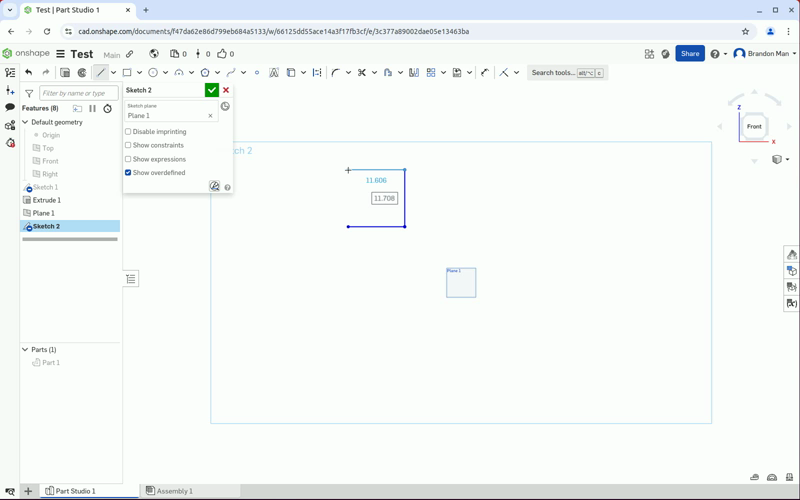
key_up(shift)
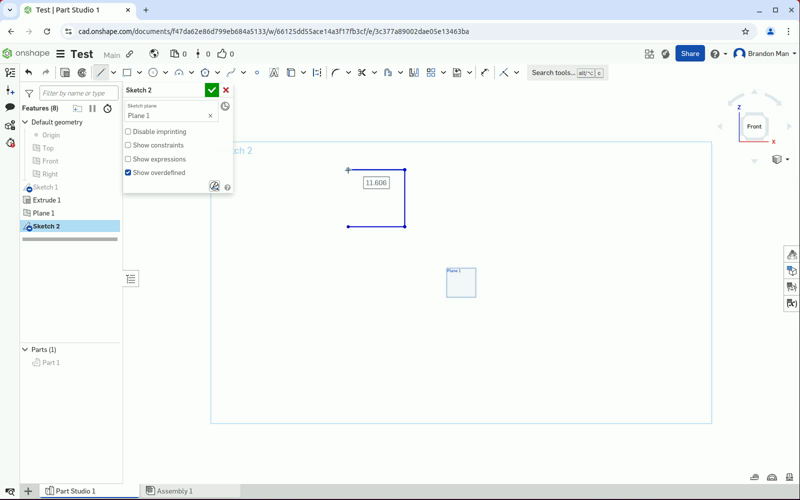
mouse_move(378, 169)
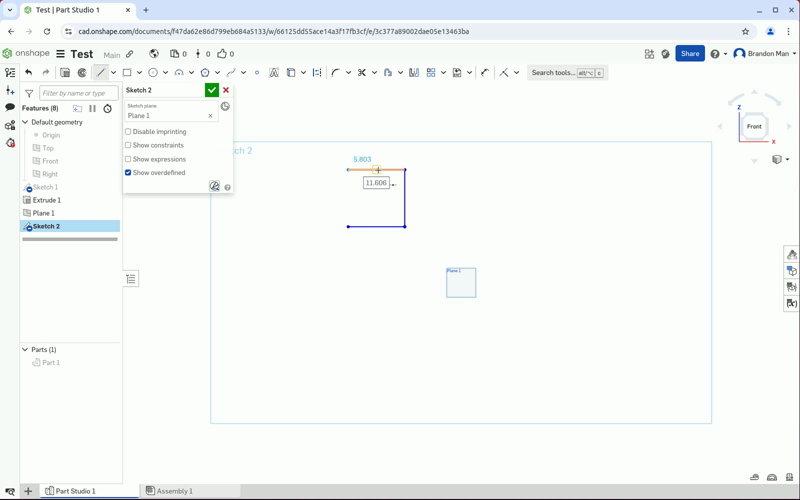
key_down(shift)
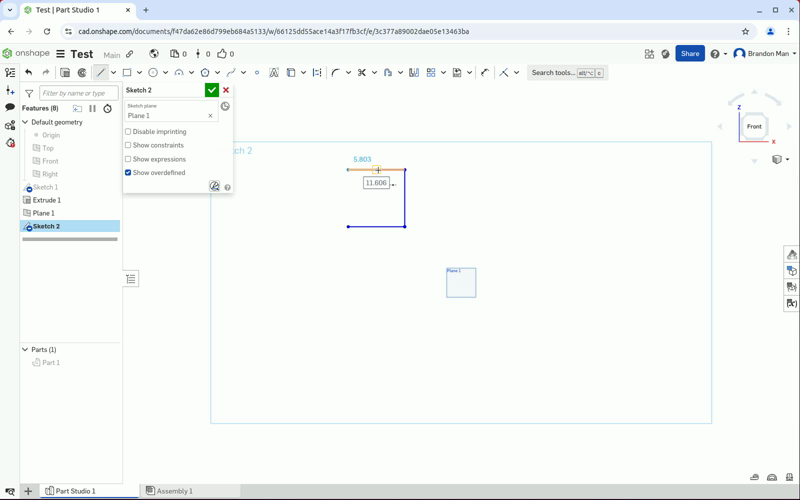
mouse_move(348, 226)
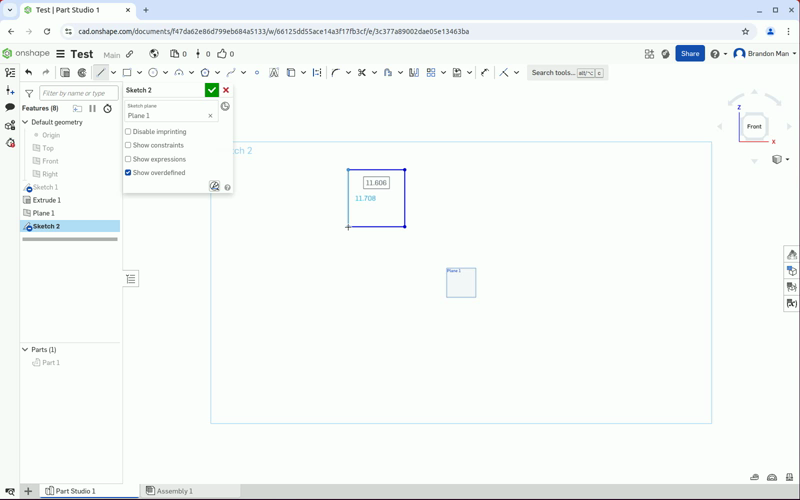
key_up(shift)
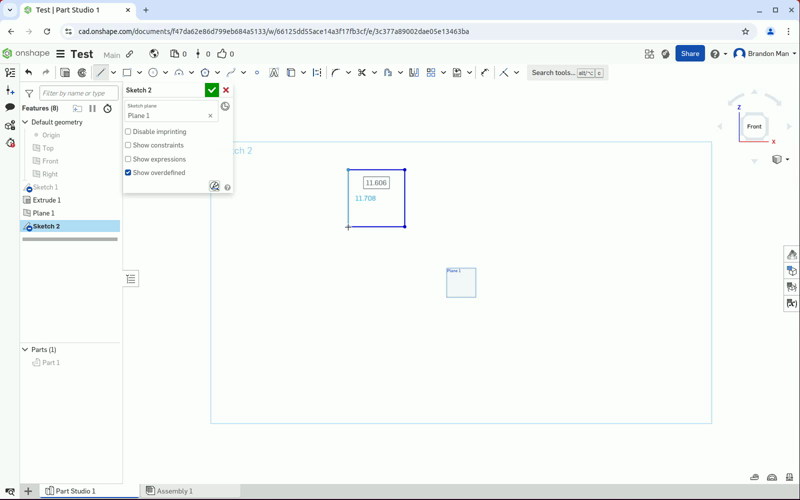
click(348, 226)
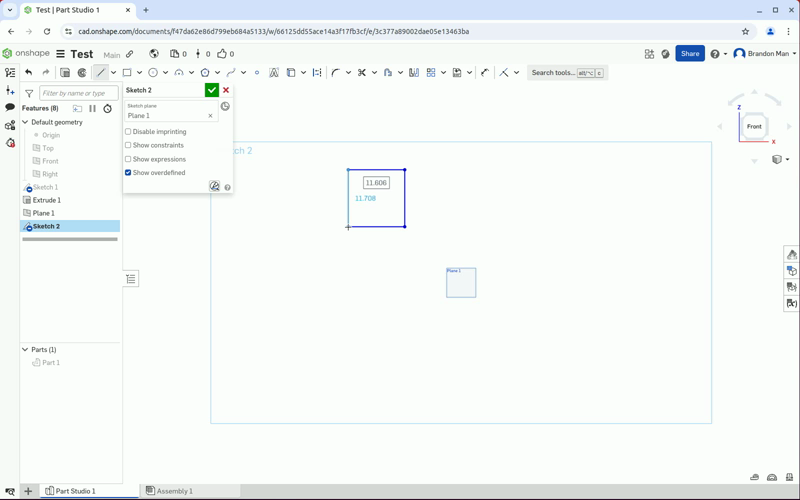
key(esc)
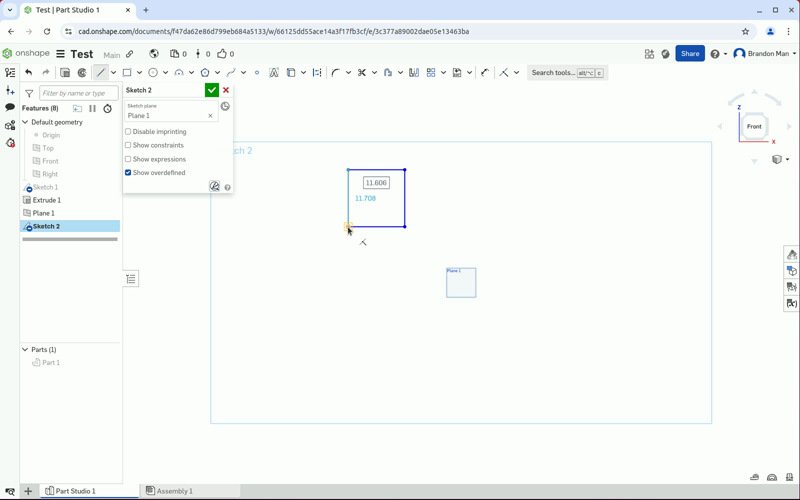
mouse_move(351, 213)
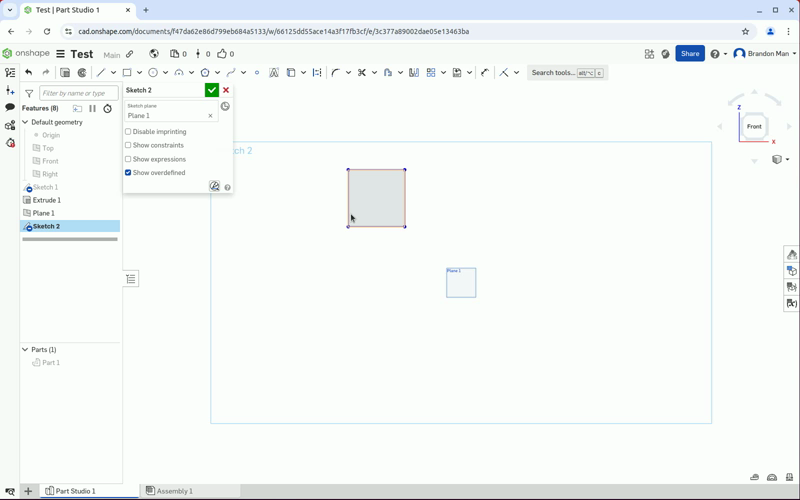
click(351, 213)
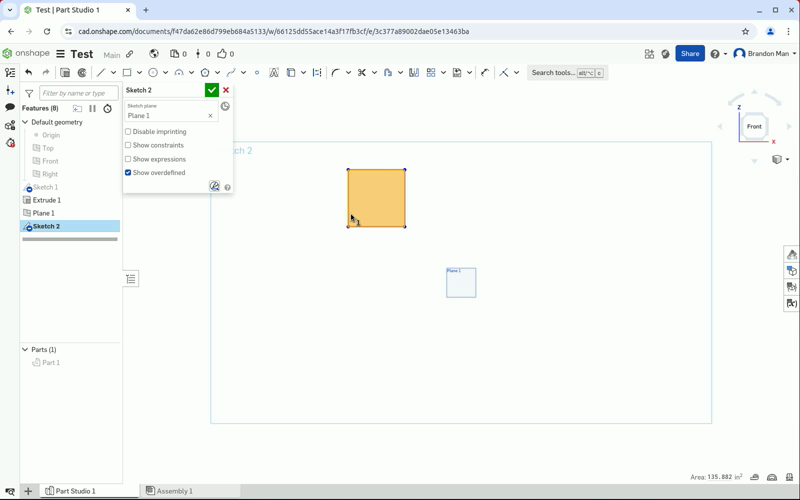
mouse_move(73, 352)
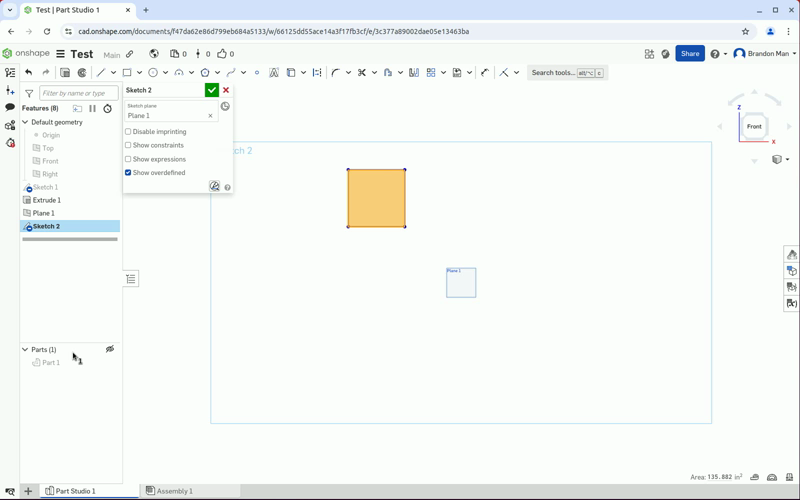
key(shift+y)
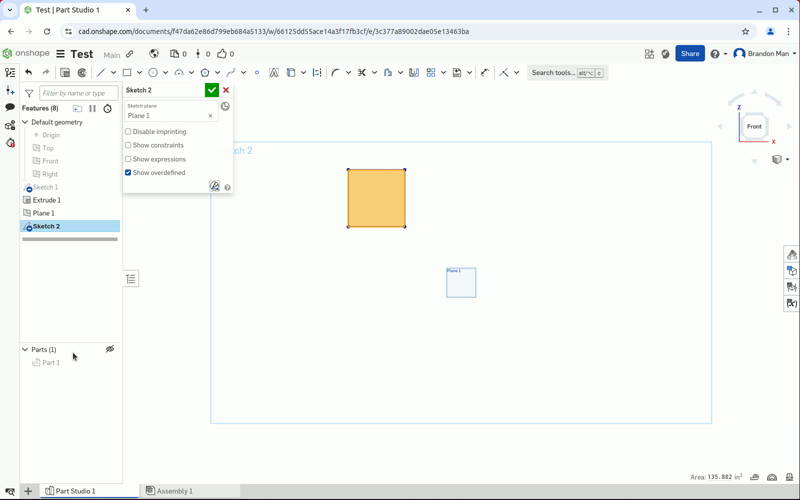
key(shift+e)
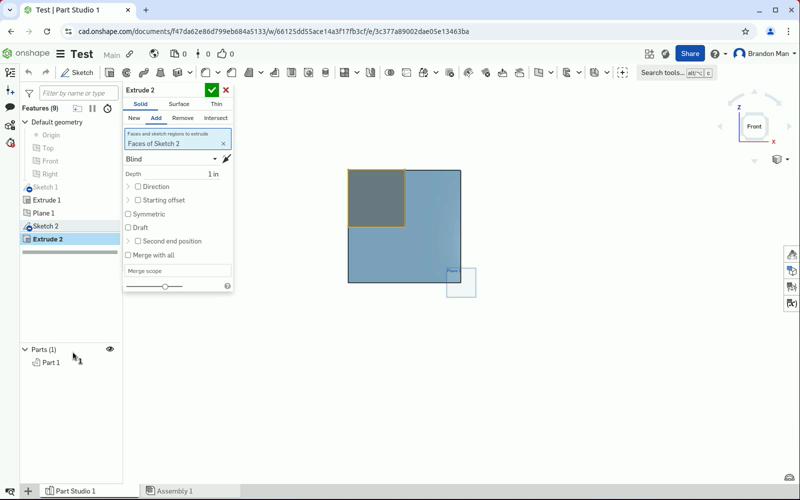
mouse_move(143, 106)
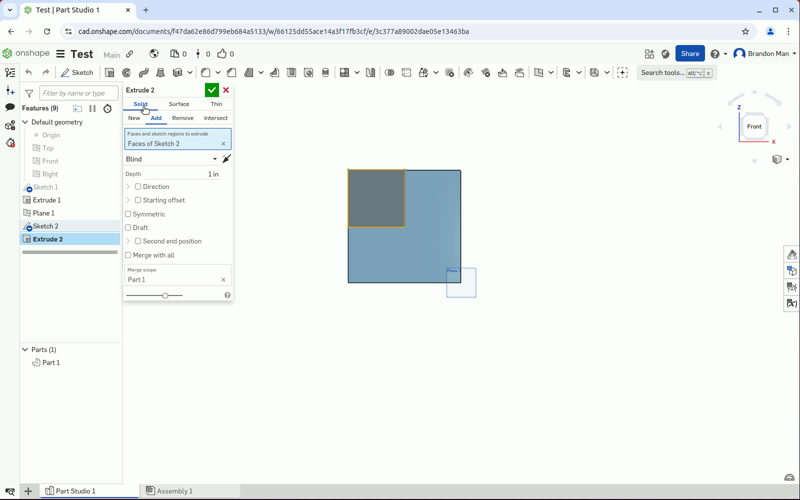
click(143, 106)
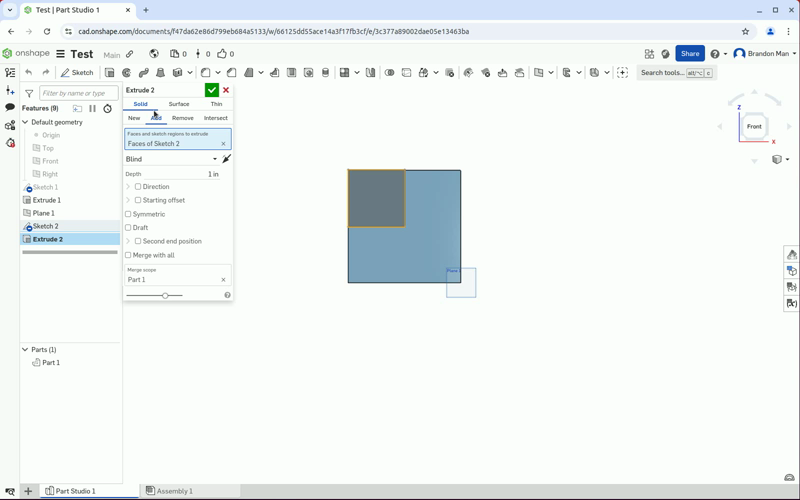
mouse_move(186, 120)
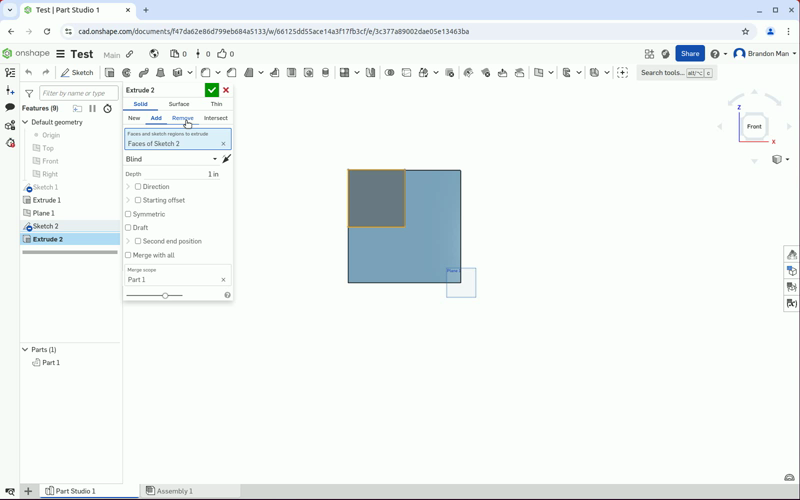
click(186, 120)
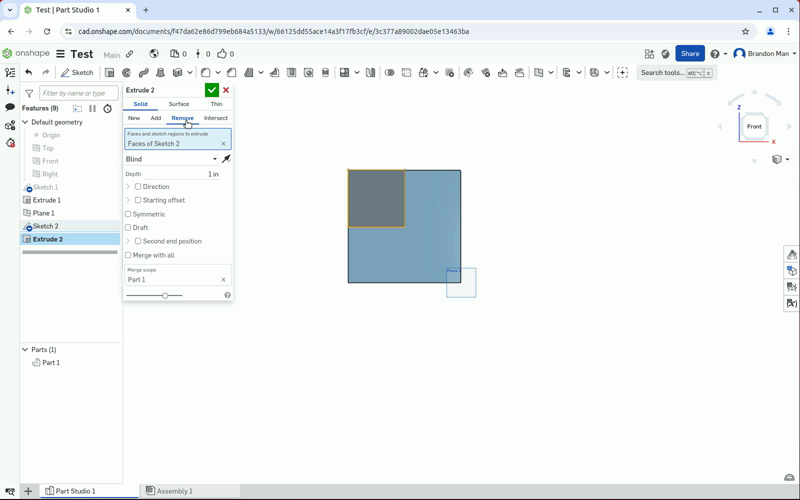
key(tab, 4)
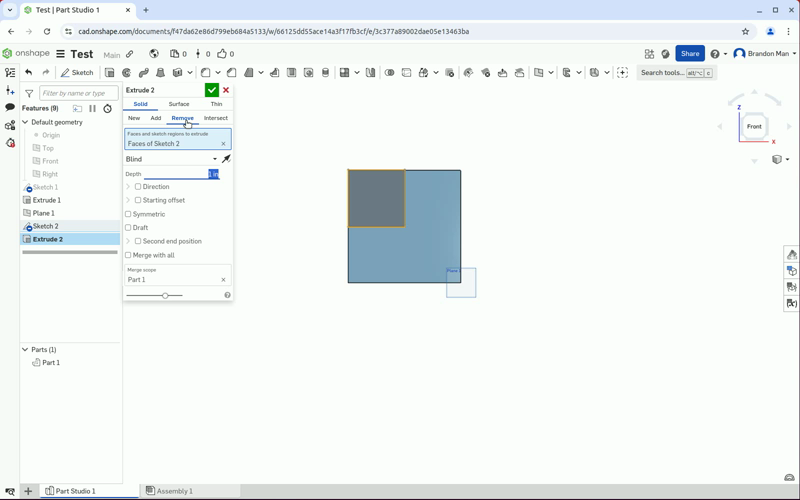
text(11.554)
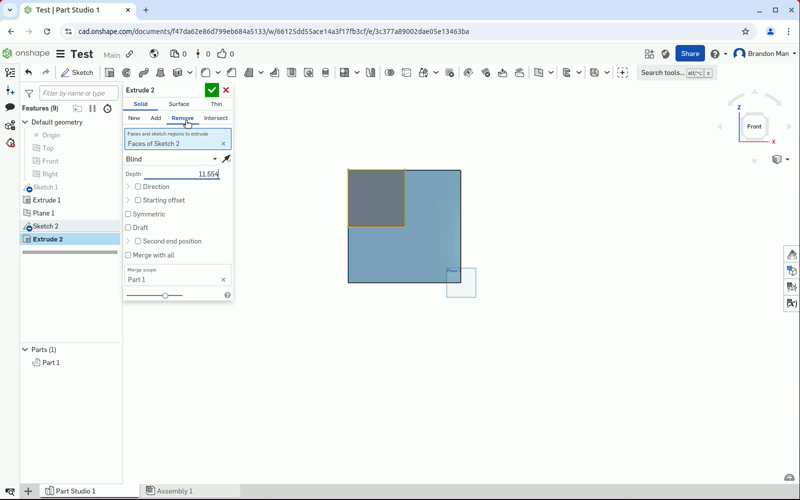
key(tab, 6)
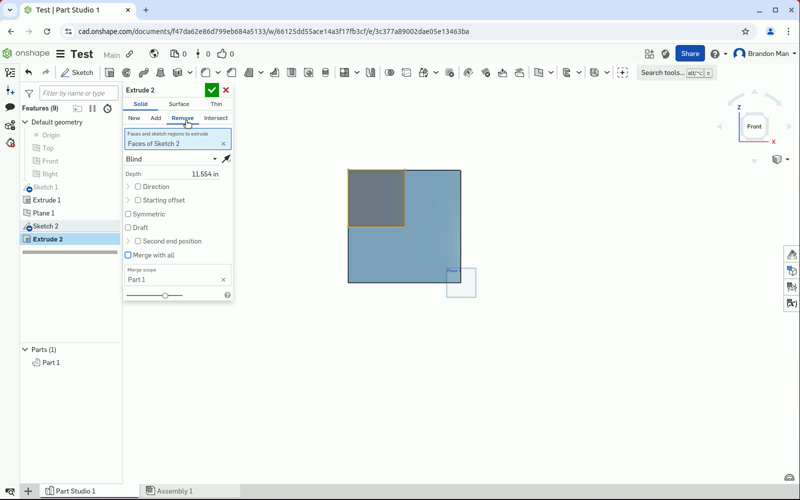
key(space)
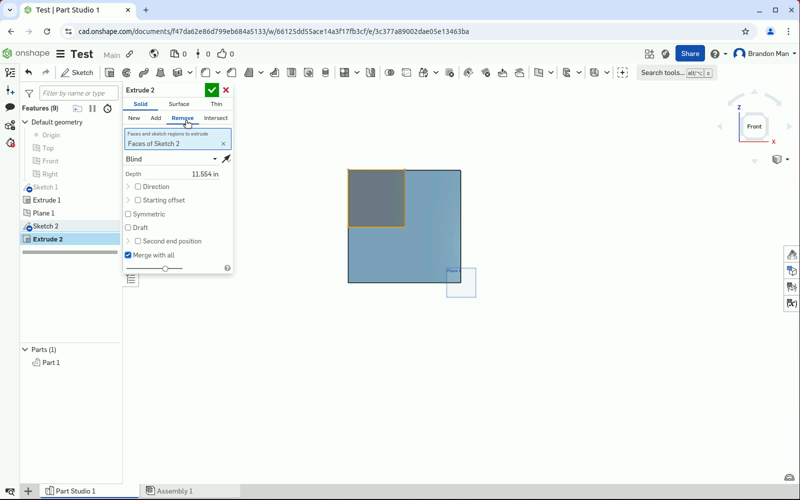
key(enter)
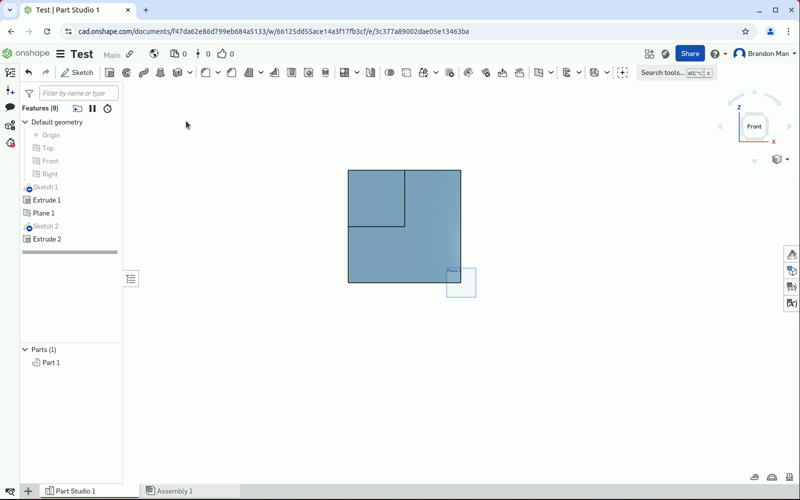
key(shift+h)
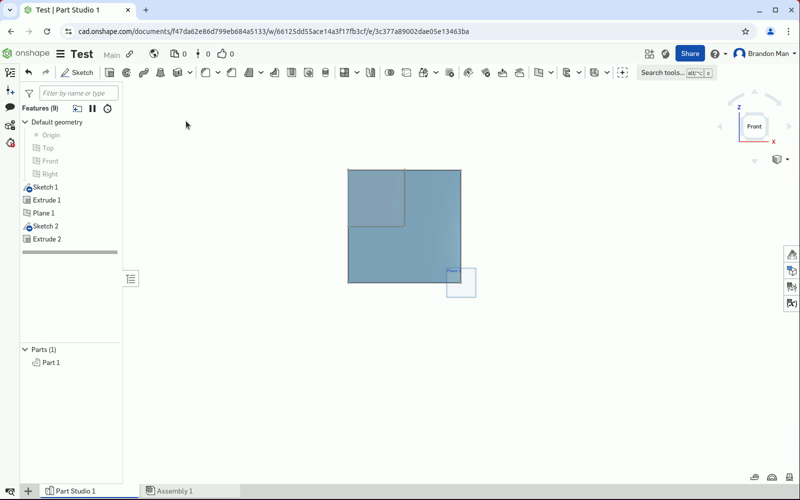
key(shift+h)
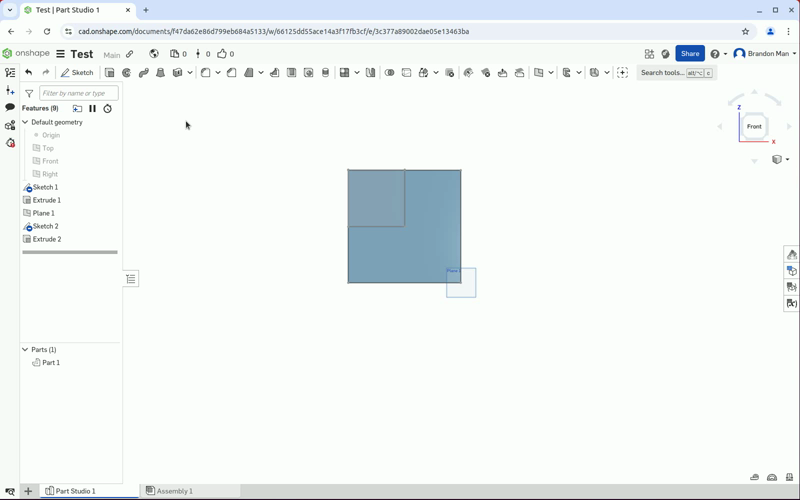
key(shift+7)
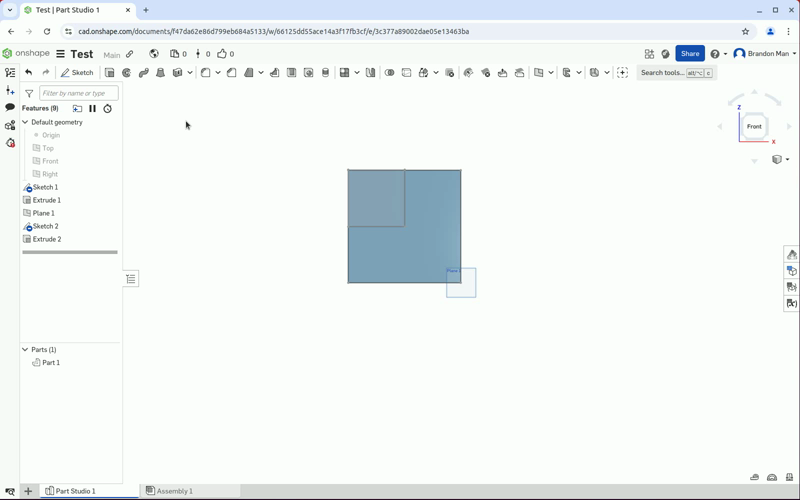
key(left, 2)
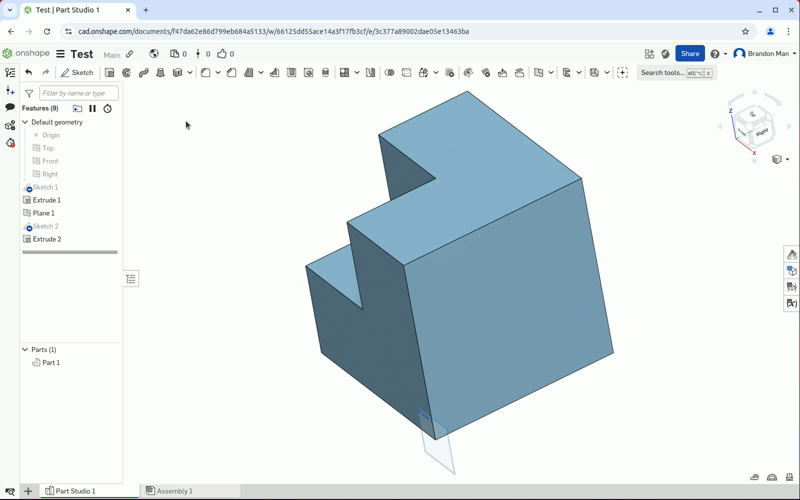
key(down, 2)
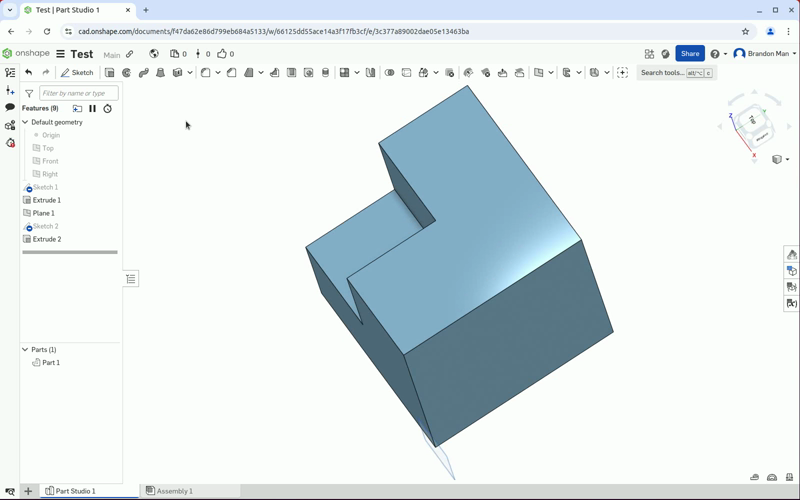
key(up, 2)
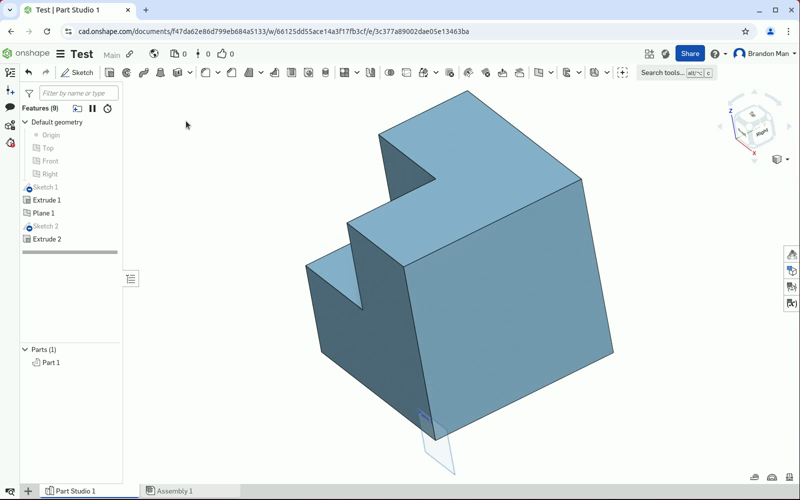
key(right, 2)
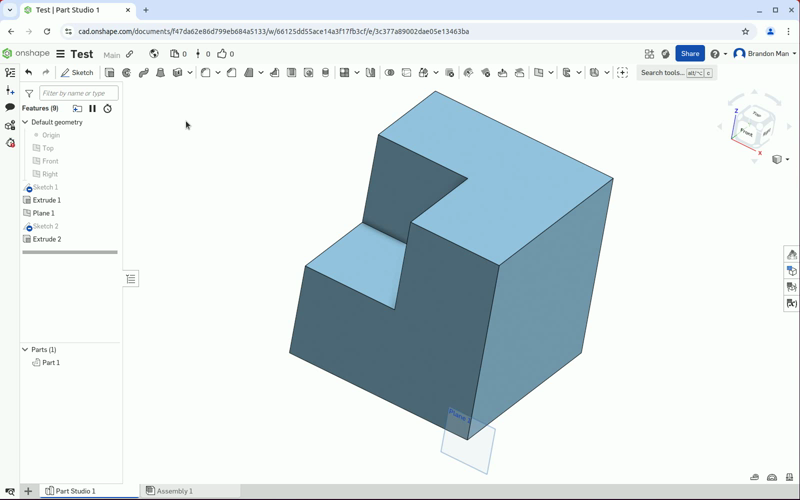
mouse_move(73, 189)
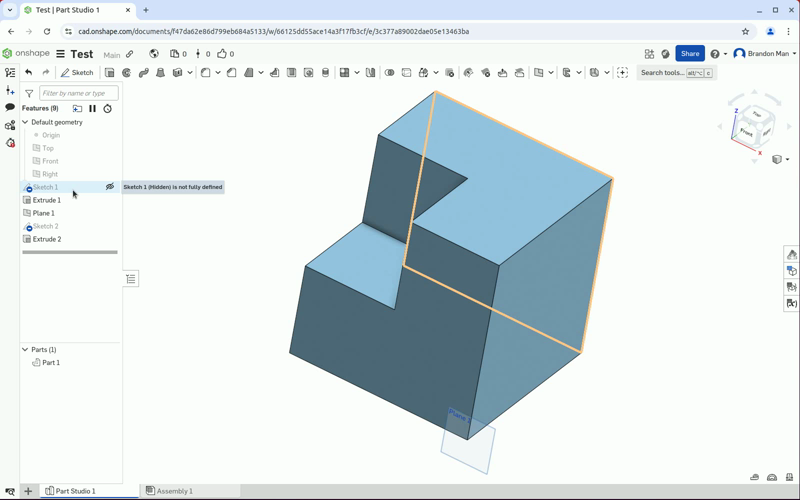
click(73, 189)